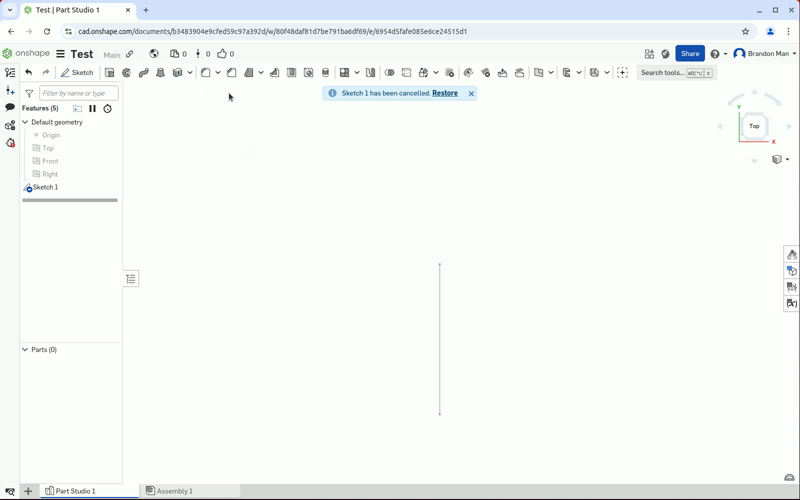
key(shift+h)
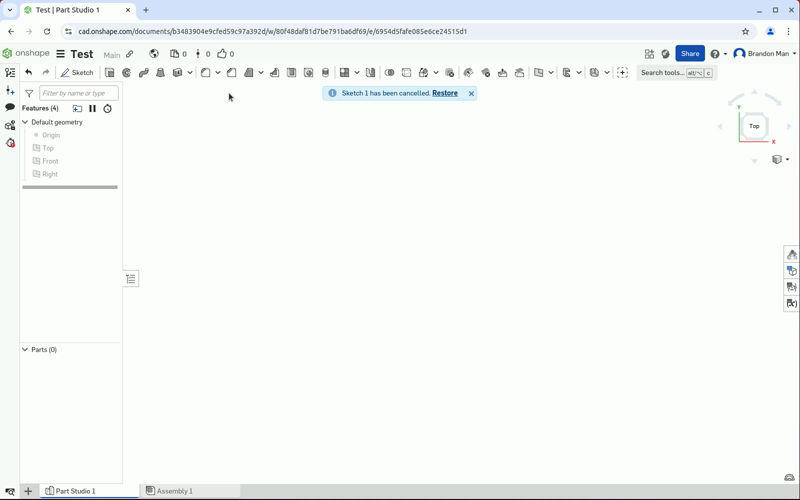
key(shift+s)
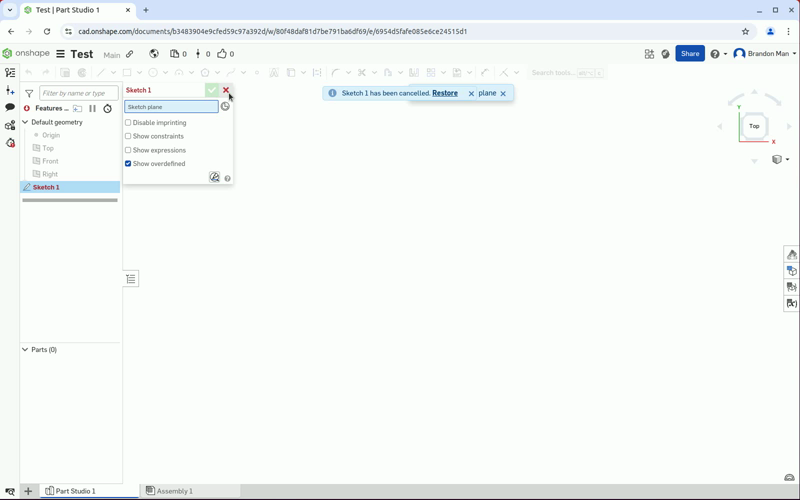
mouse_move(73, 150)
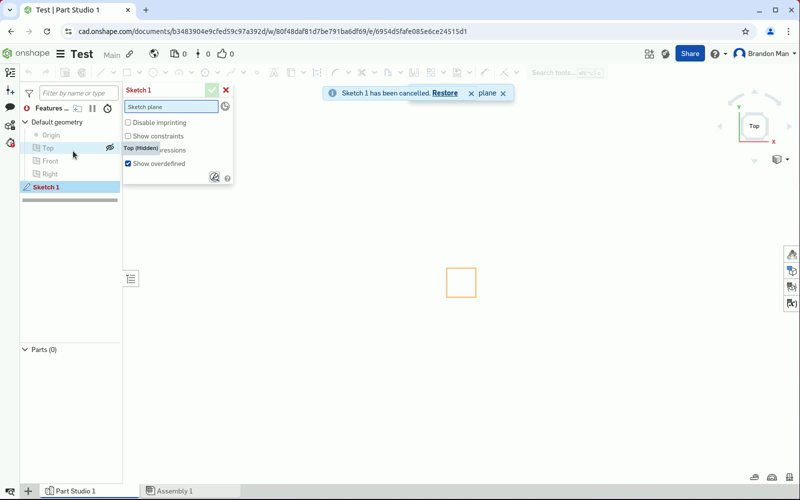
click(73, 150)
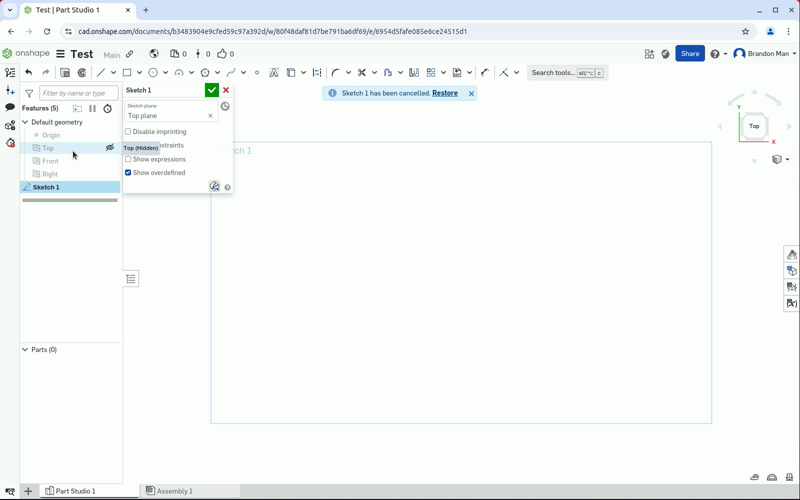
mouse_move(73, 352)
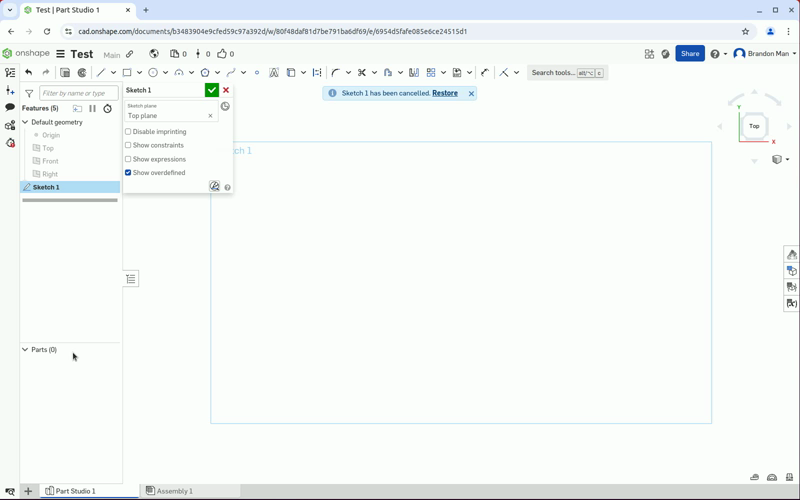
key(y)
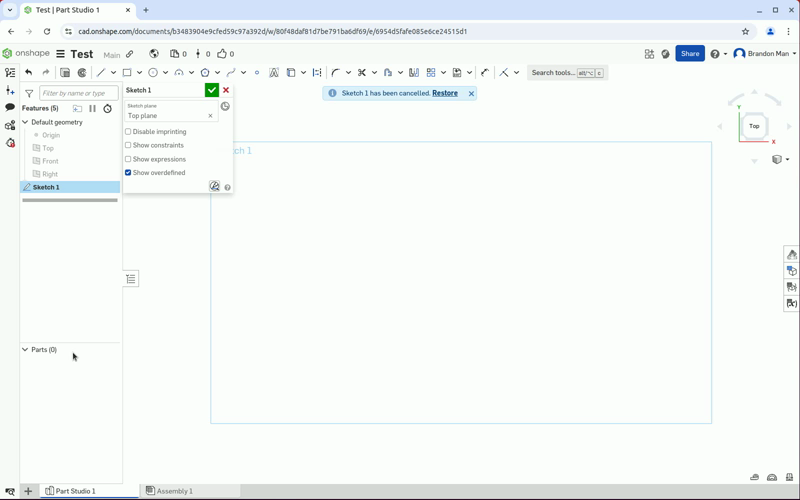
key(l)
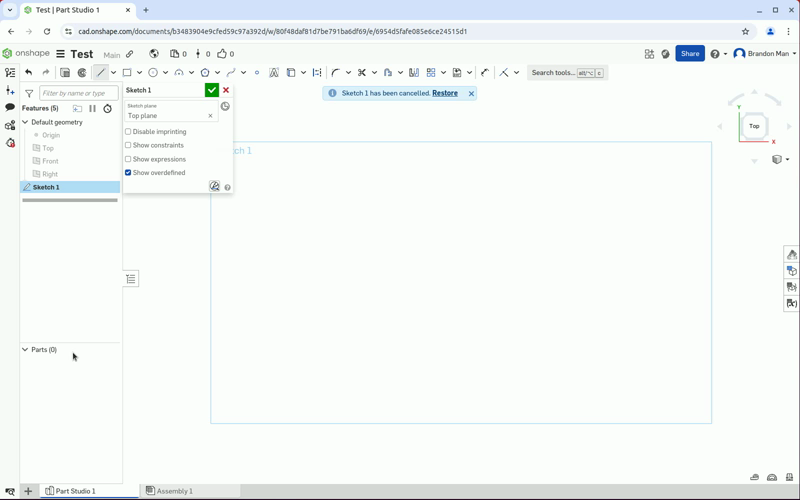
key_down(shift)
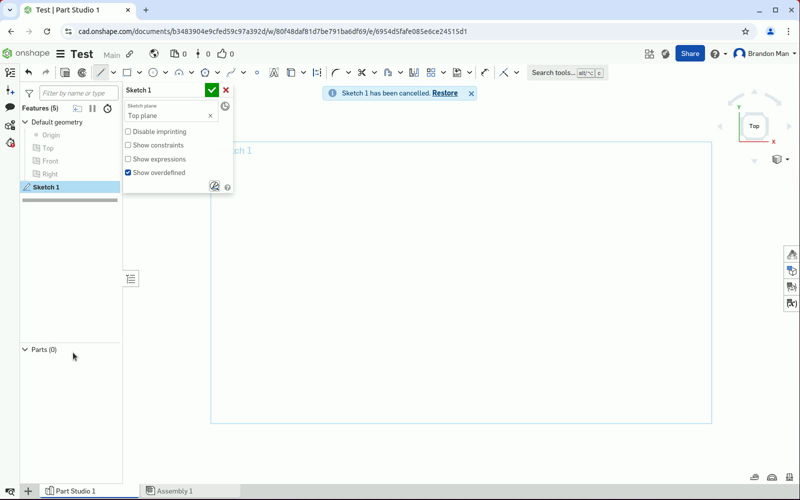
mouse_move(524, 311)
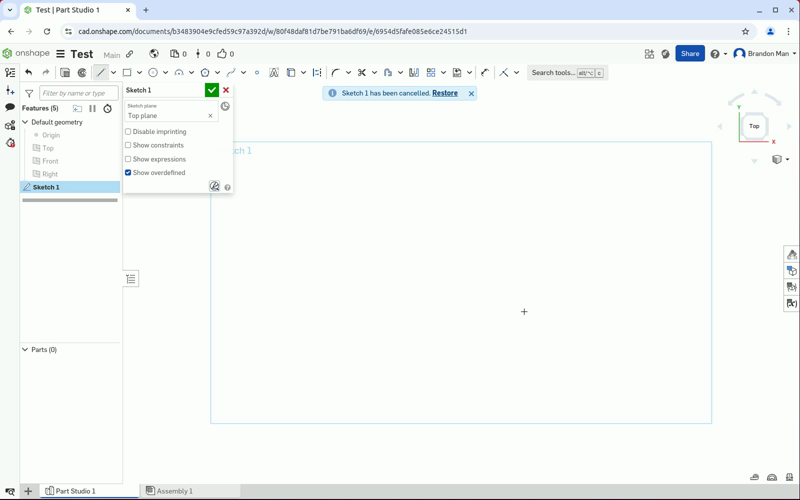
click(524, 311)
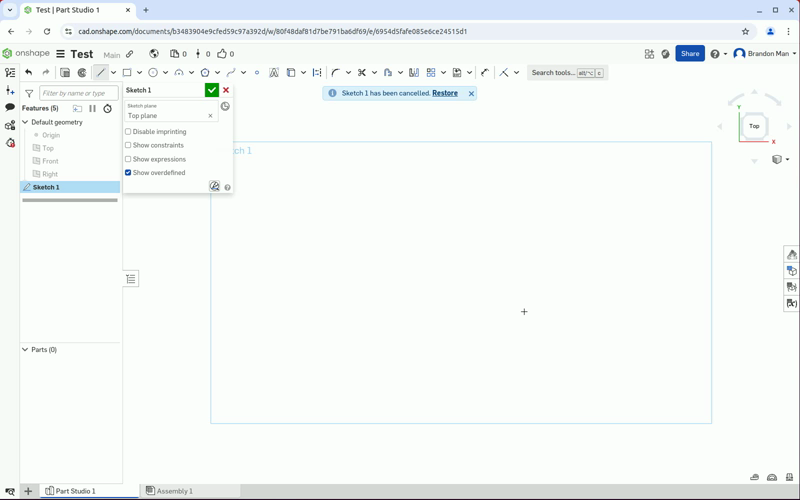
key_up(shift)
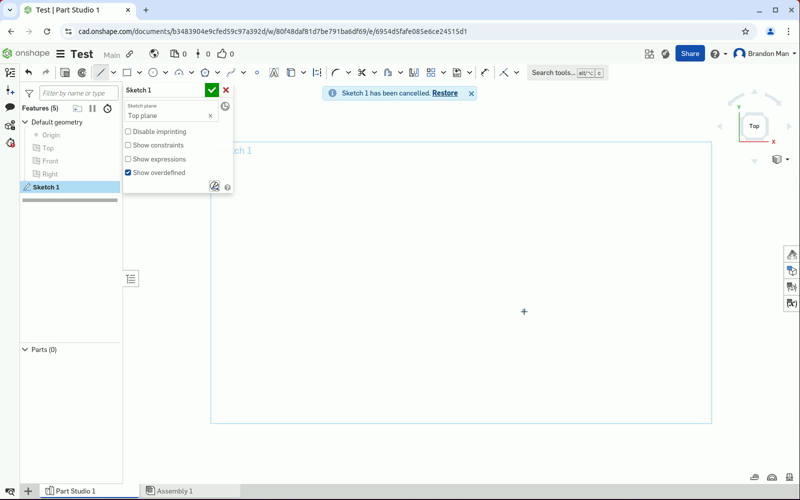
key_down(shift)
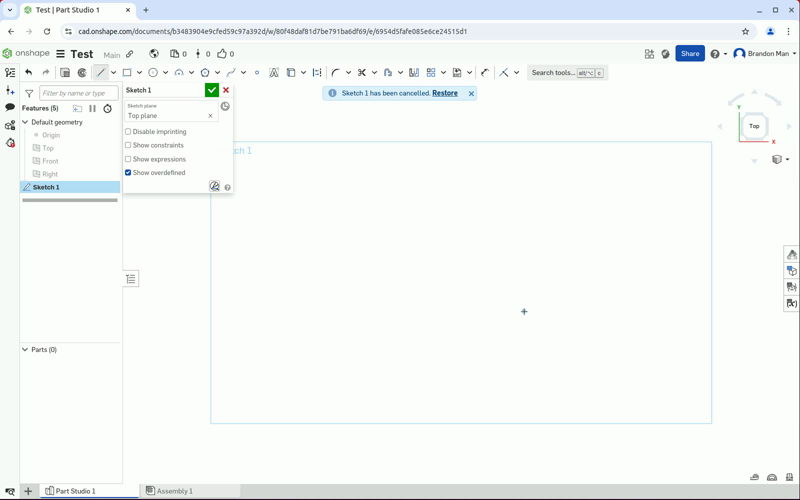
mouse_move(554, 311)
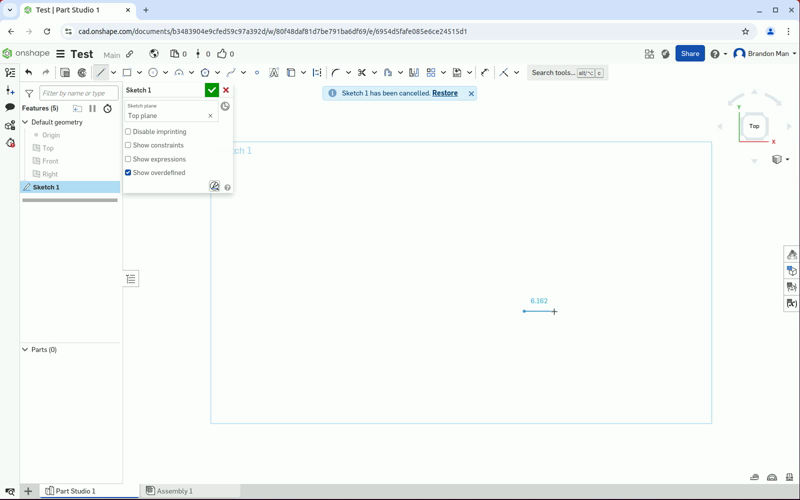
mouse_move(573, 311)
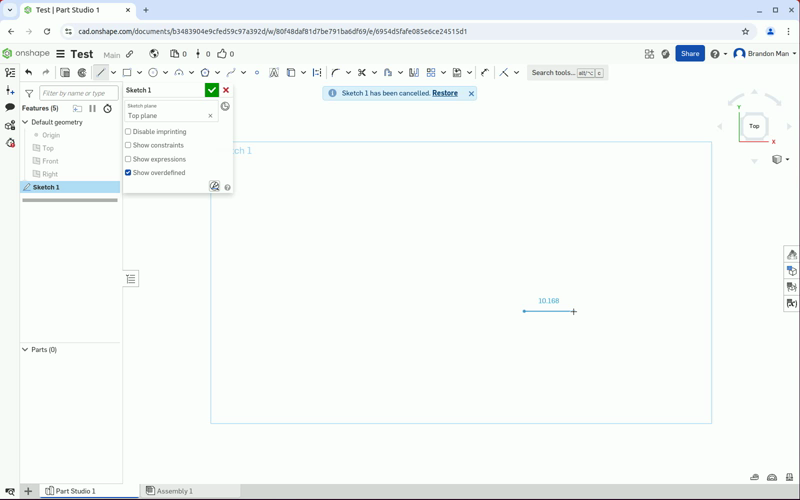
click(573, 311)
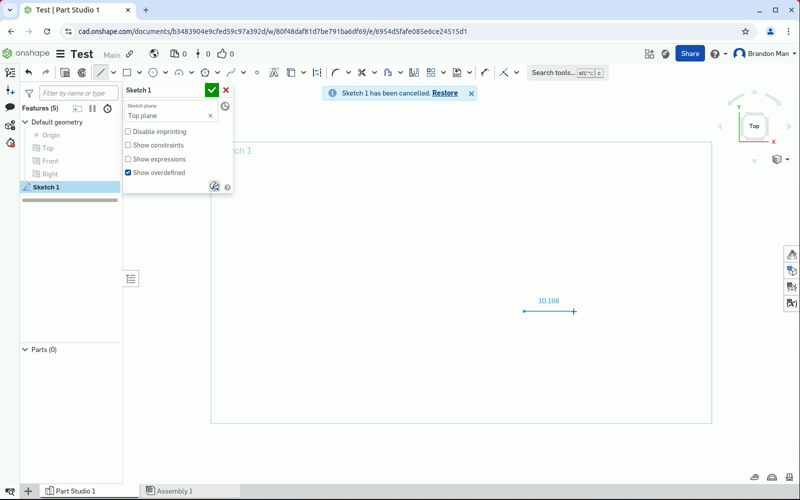
key_up(shift)
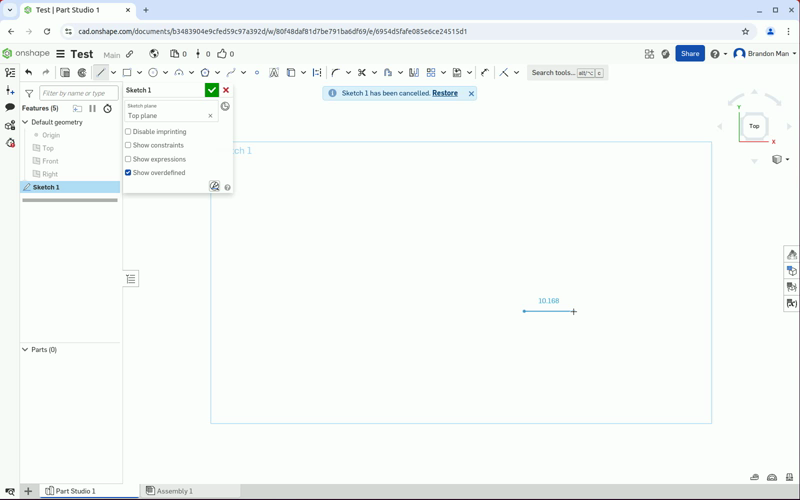
key_down(shift)
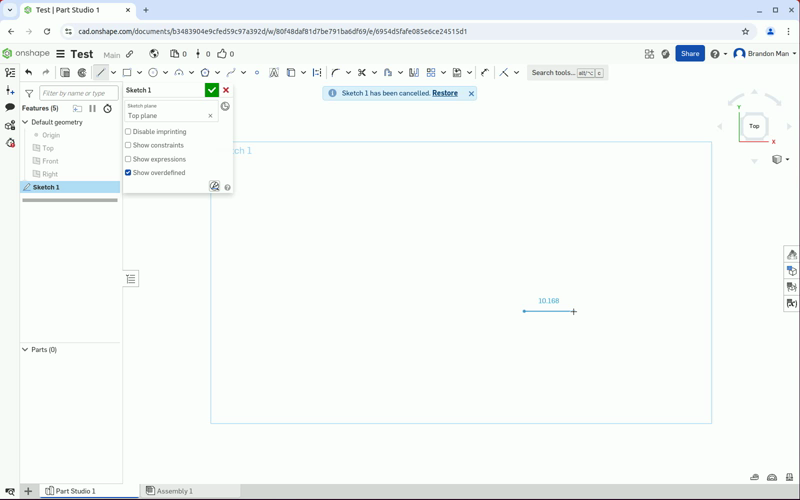
mouse_move(589, 311)
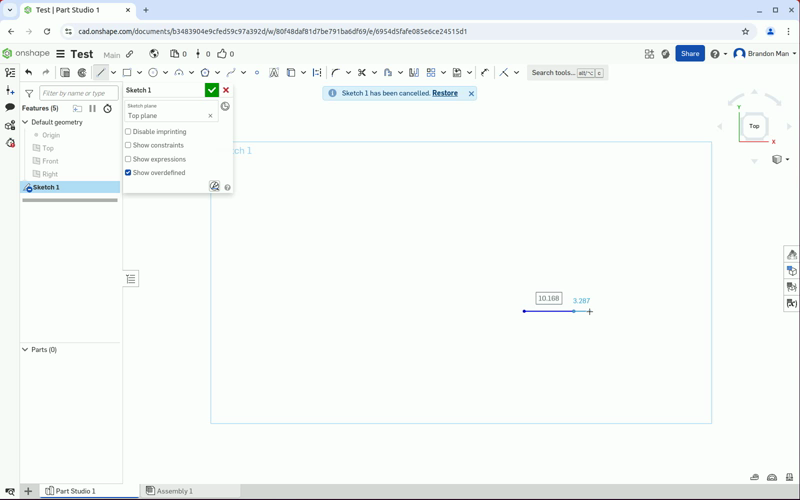
mouse_move(573, 273)
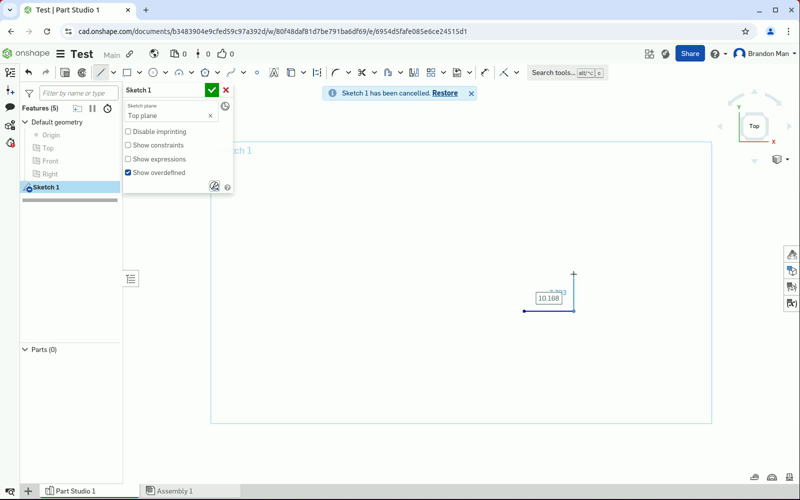
click(573, 273)
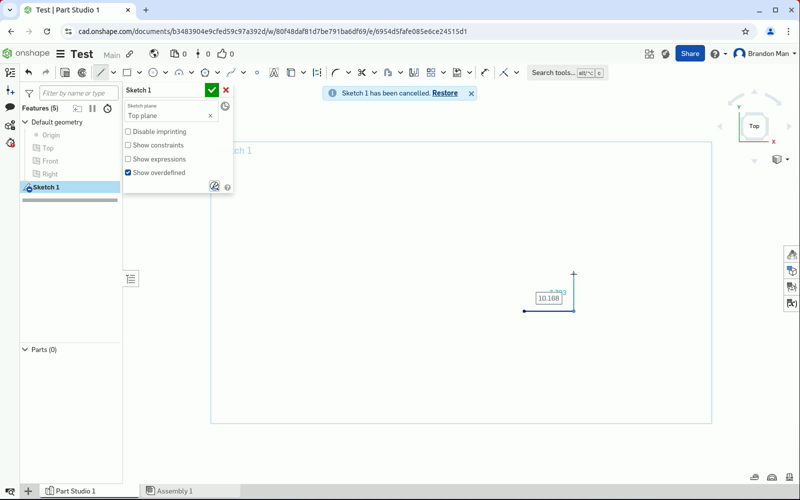
key_up(shift)
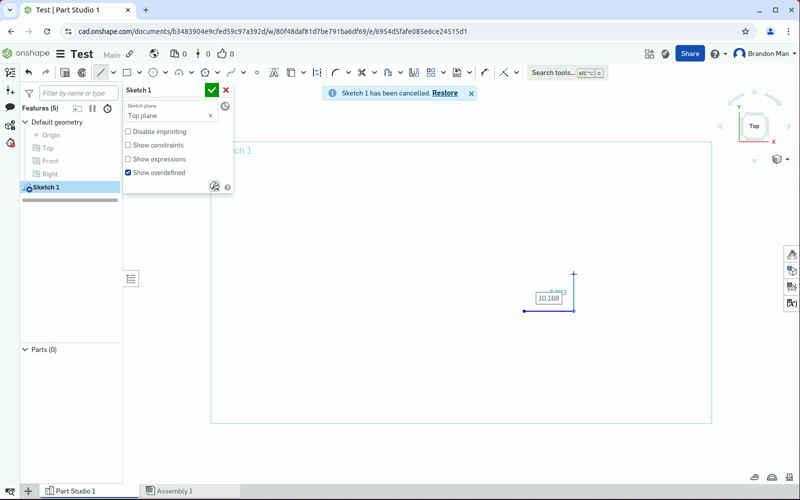
key_down(shift)
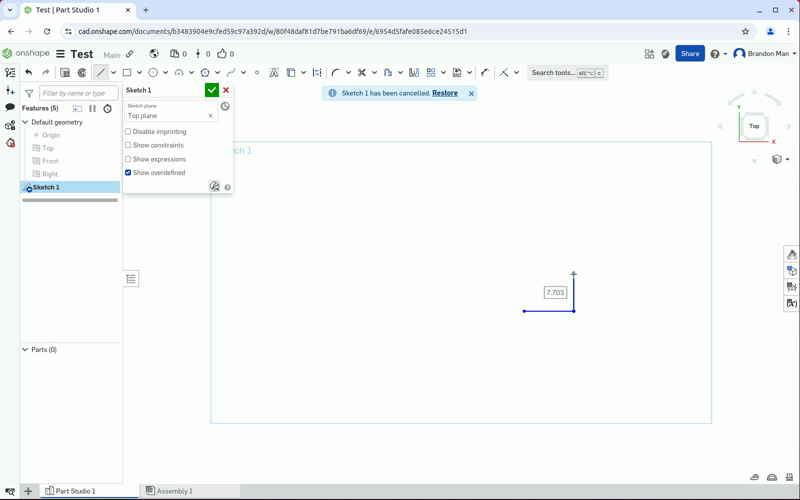
mouse_move(589, 273)
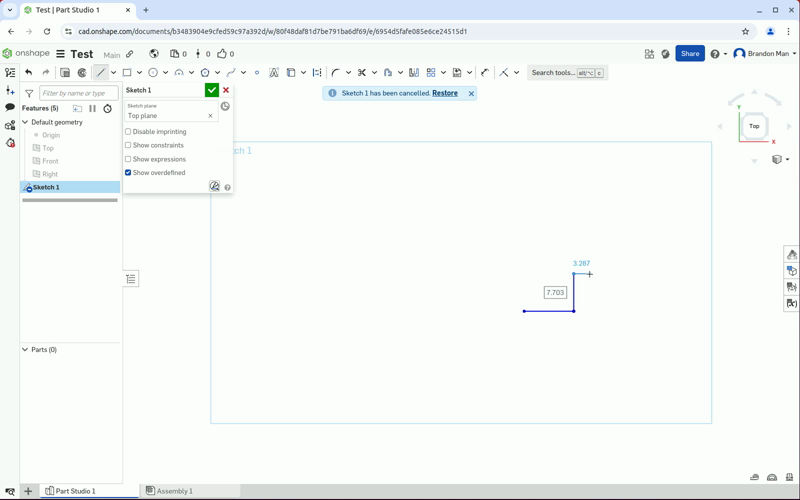
mouse_move(524, 273)
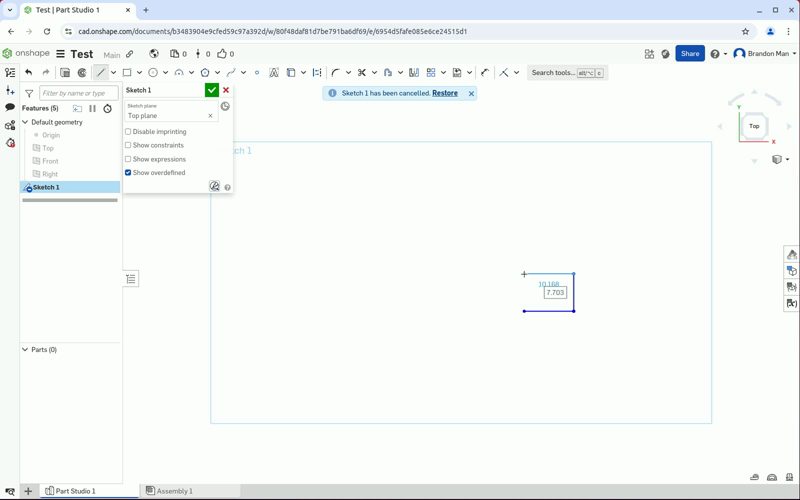
click(524, 273)
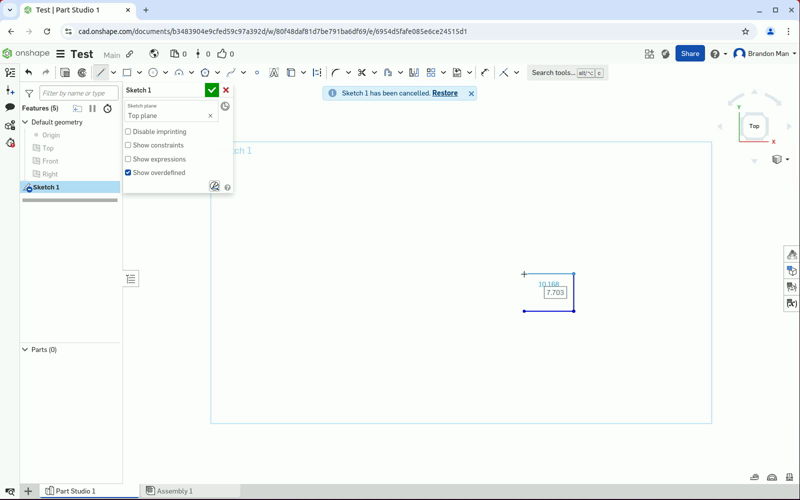
key_up(shift)
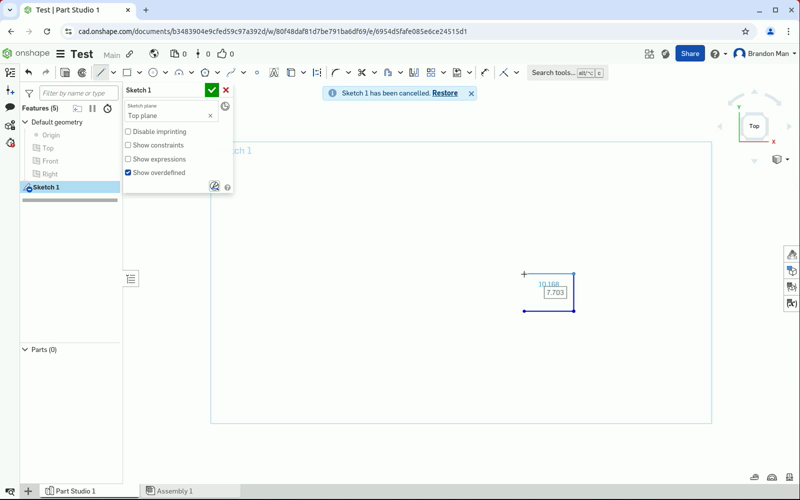
mouse_move(554, 273)
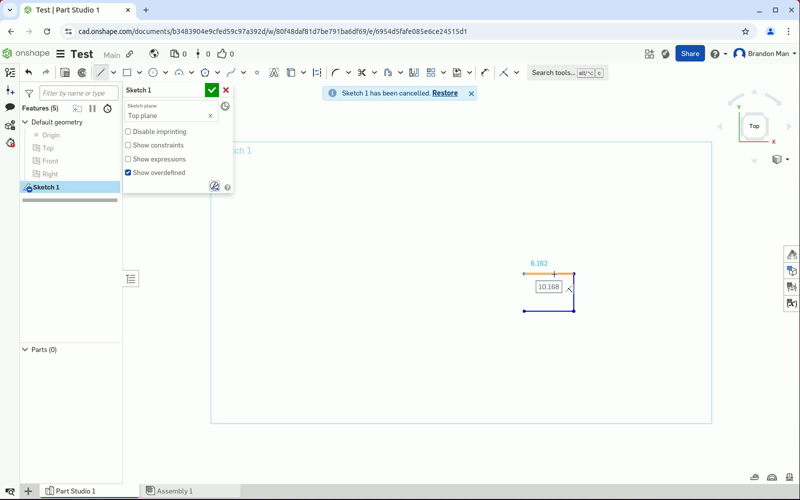
key_down(shift)
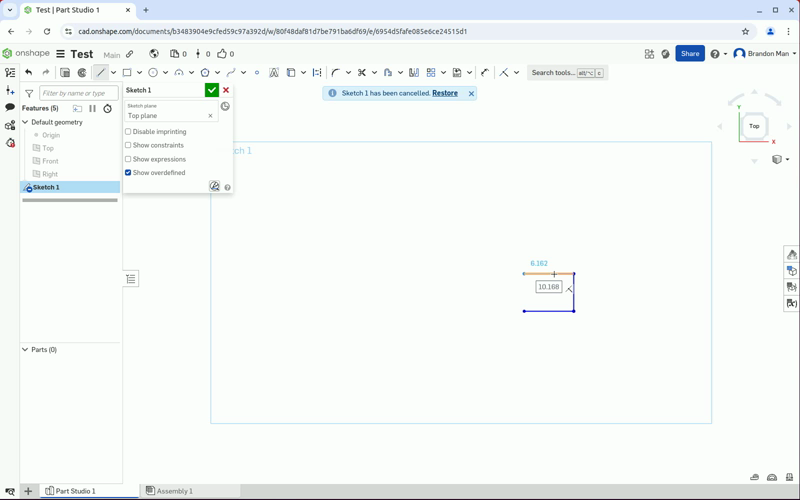
mouse_move(524, 311)
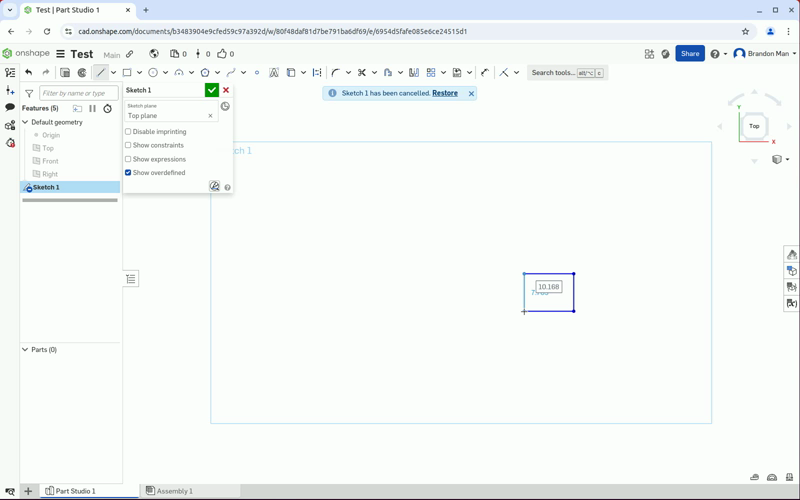
key_up(shift)
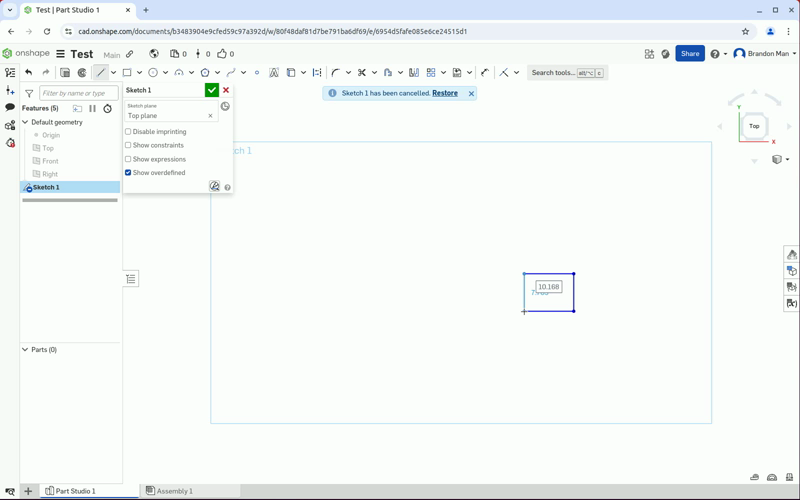
click(524, 311)
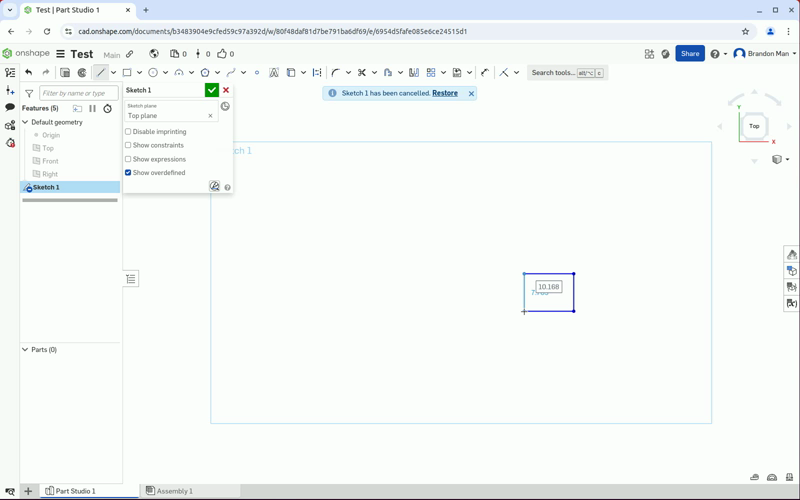
key(esc)
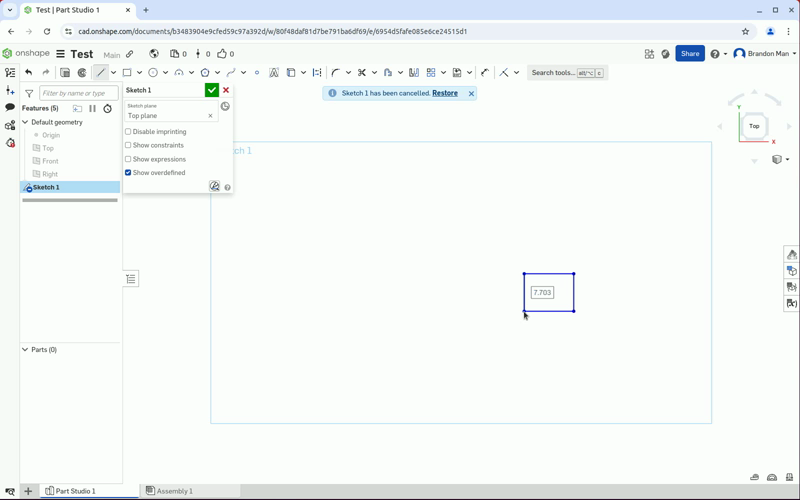
mouse_move(554, 297)
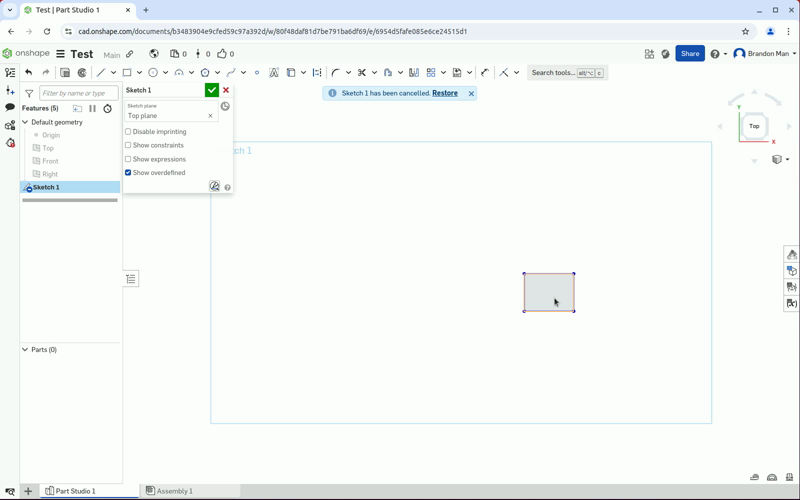
click(554, 297)
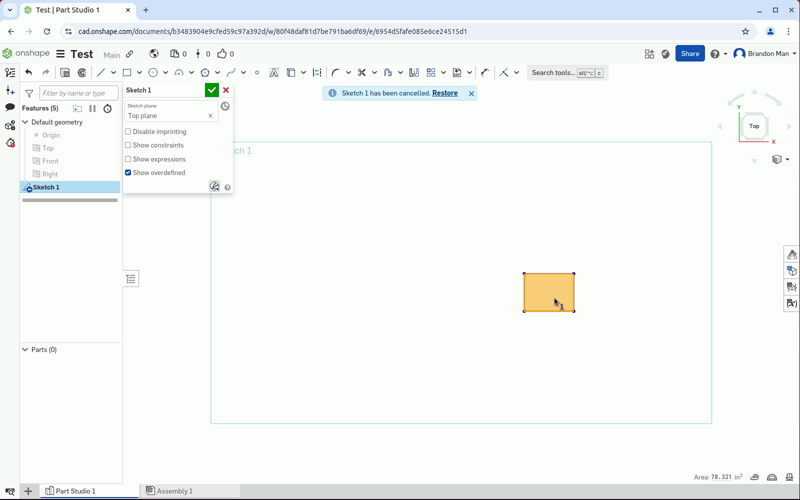
mouse_move(73, 352)
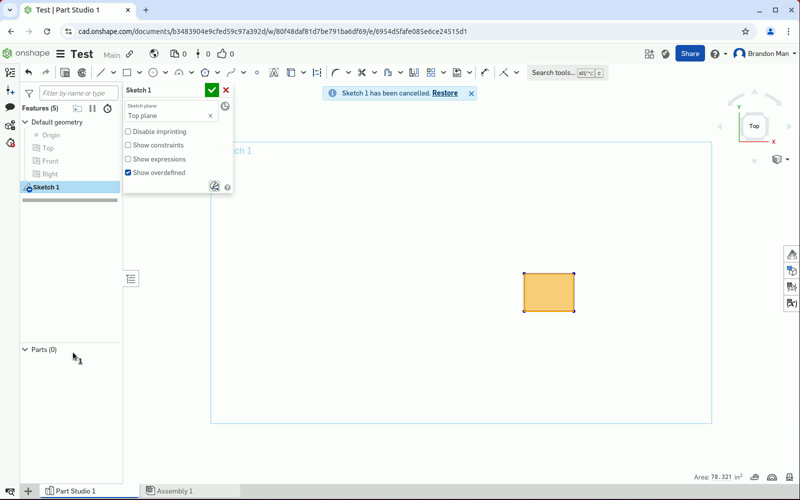
key(shift+y)
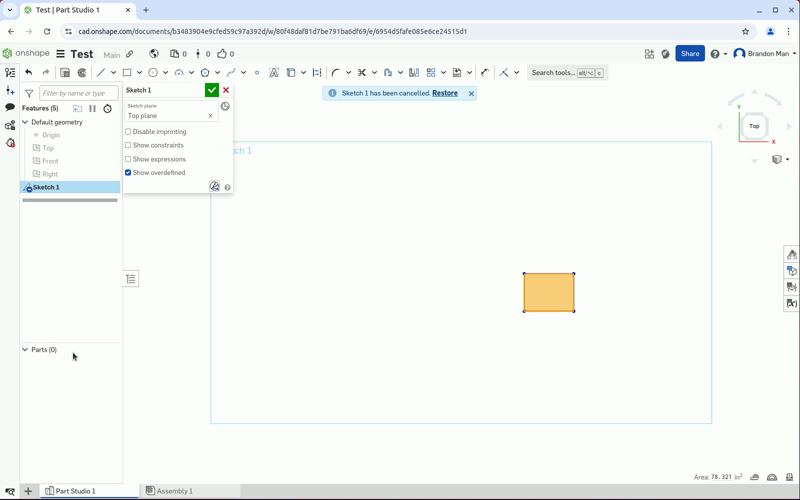
key(shift+e)
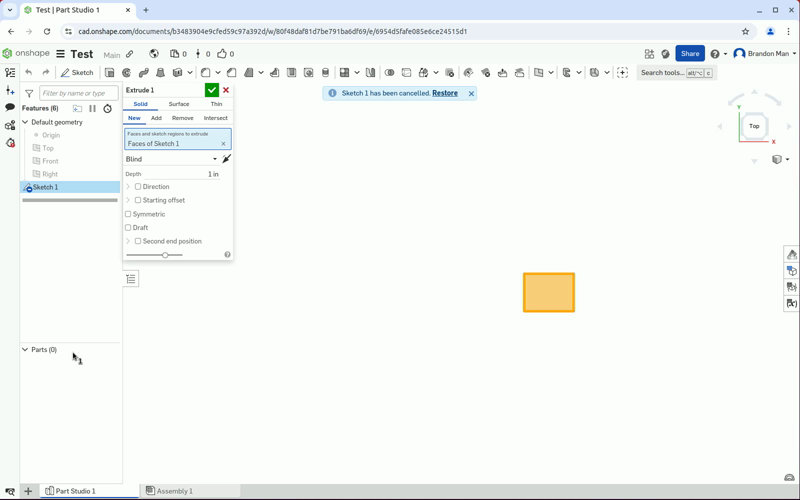
mouse_move(143, 106)
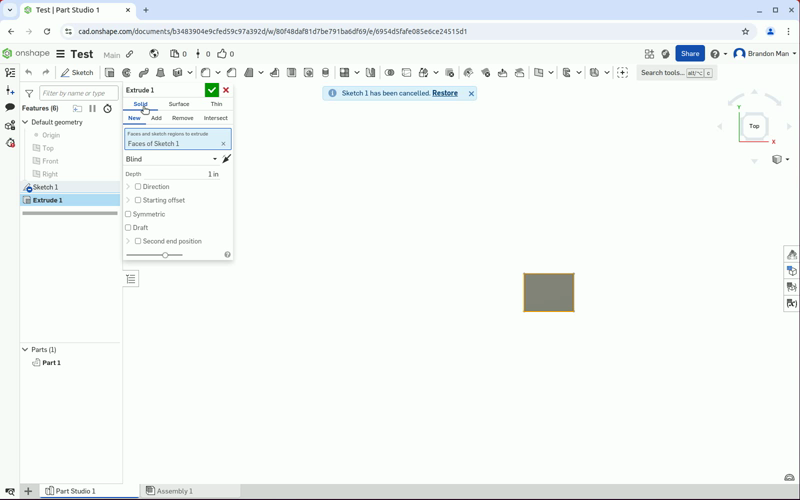
click(143, 106)
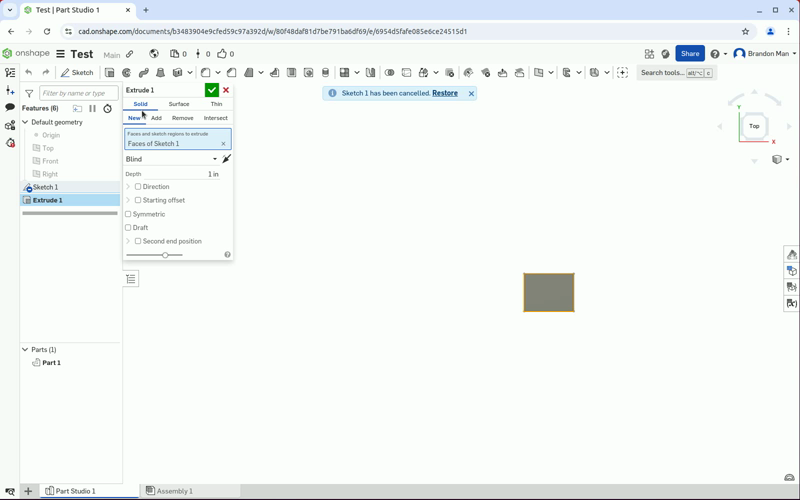
mouse_move(137, 120)
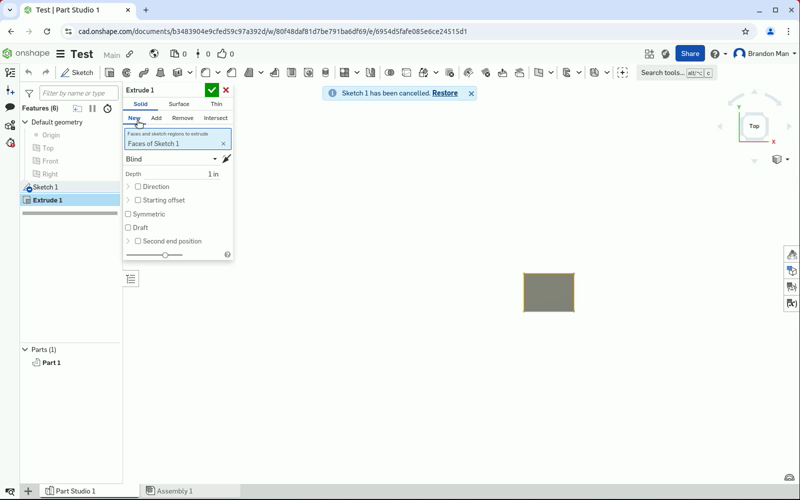
click(137, 120)
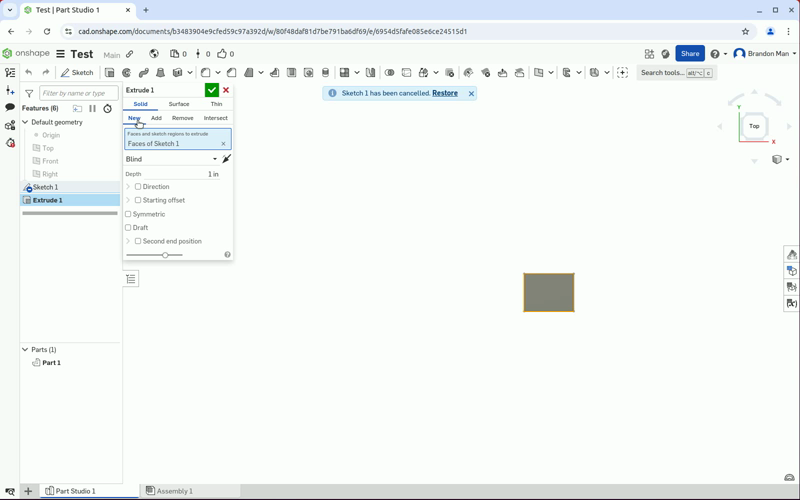
key(tab, 4)
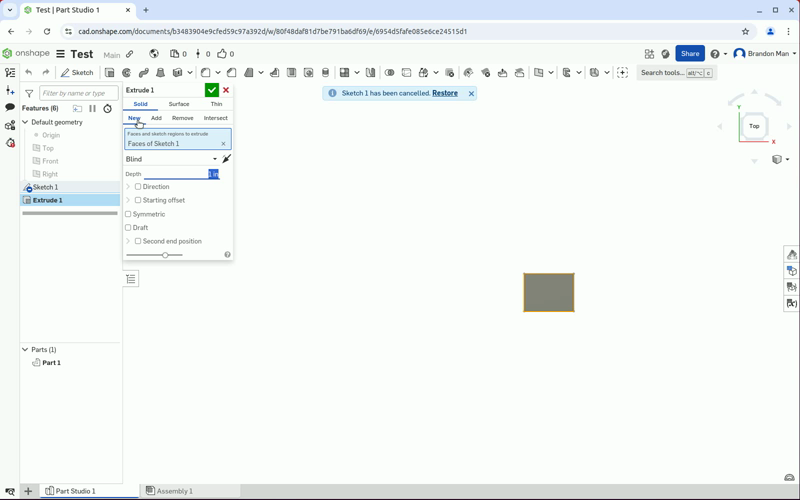
text(4.333)
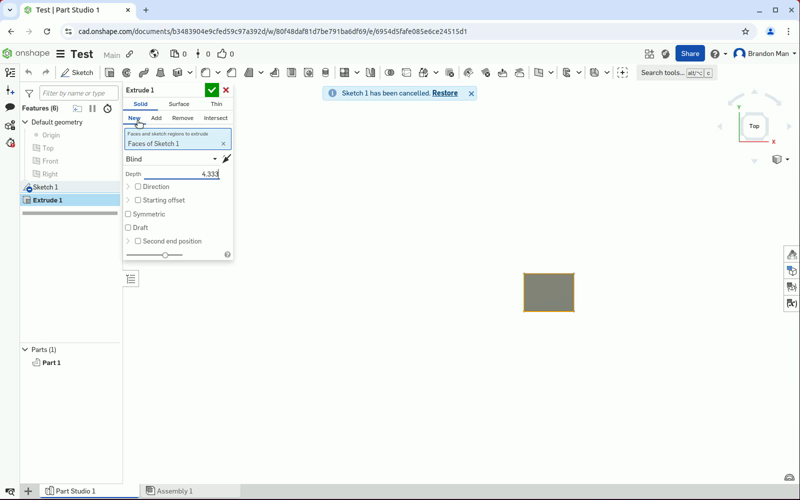
key(enter)
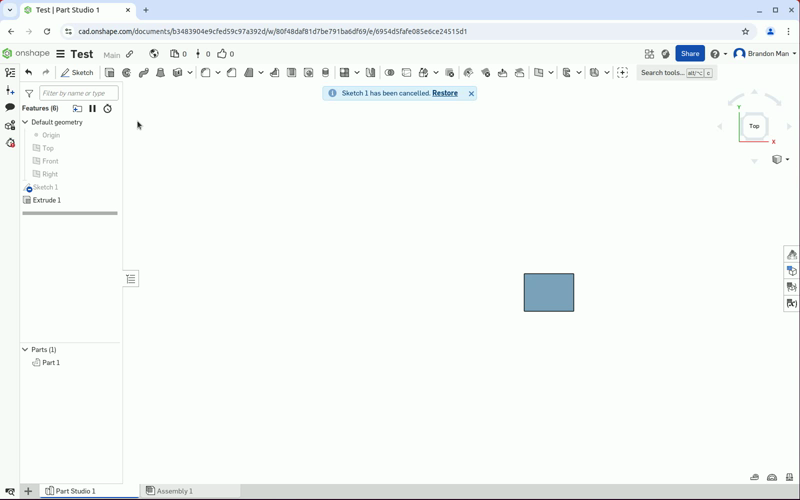
key(shift+h)
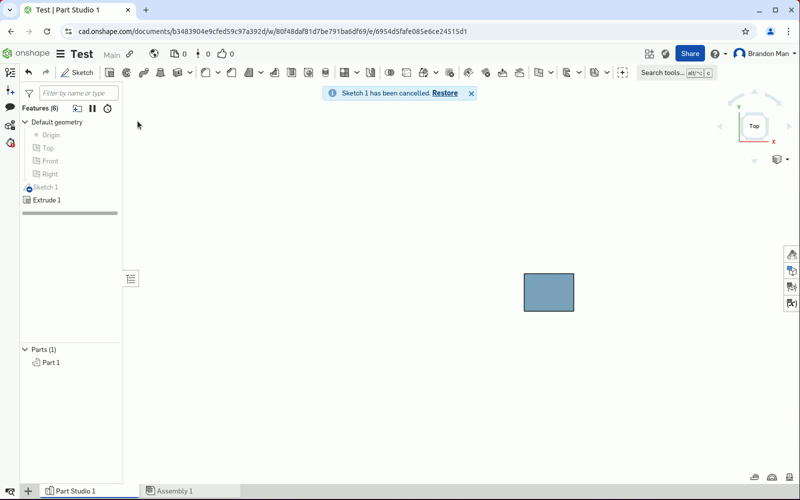
key(shift+h)
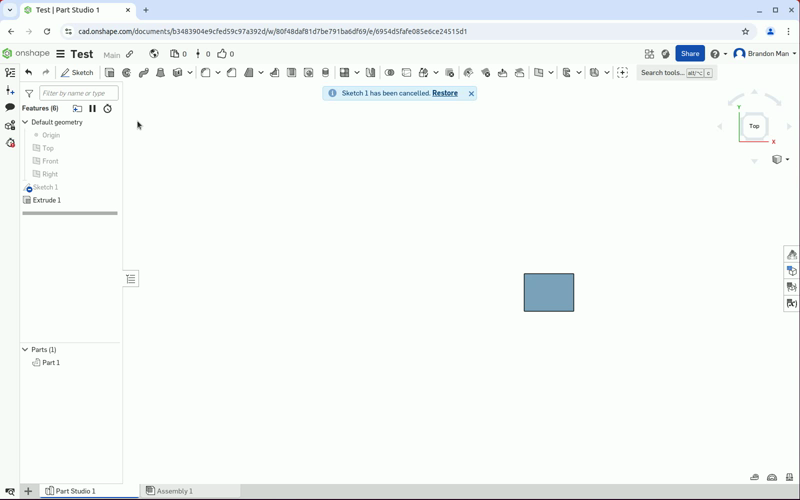
mouse_move(73, 189)
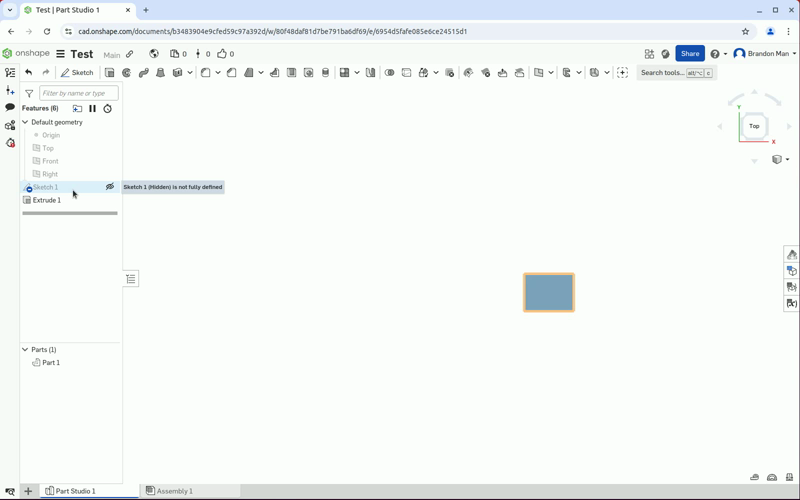
click(73, 189)
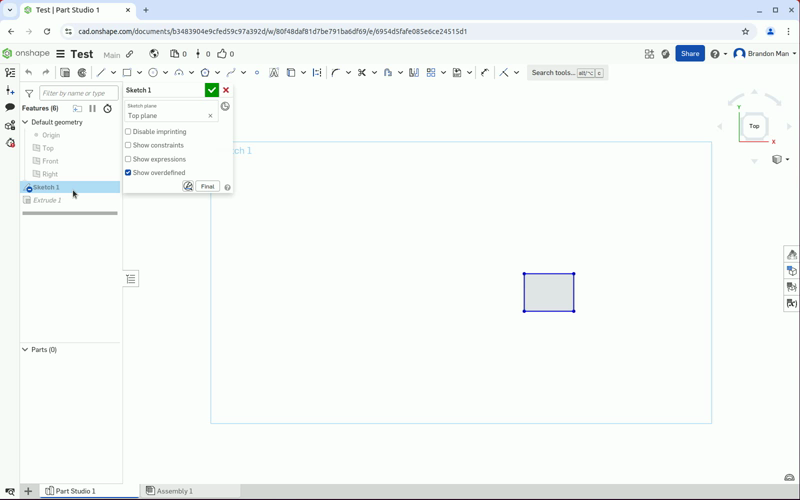
mouse_move(229, 92)
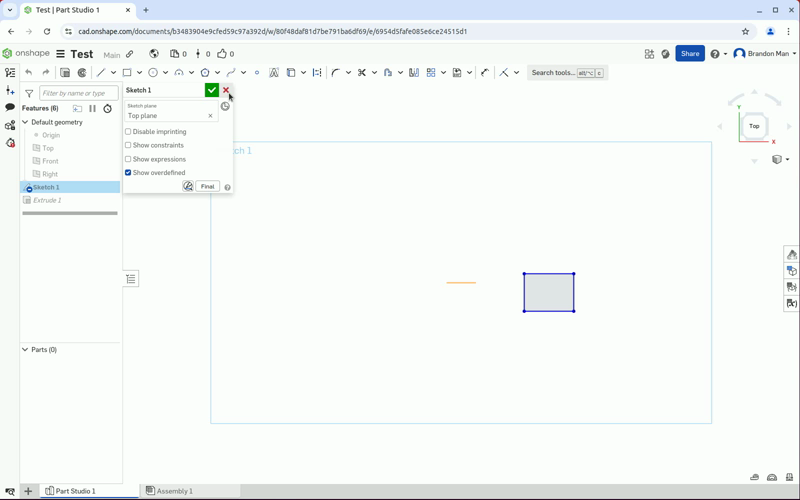
click(229, 92)
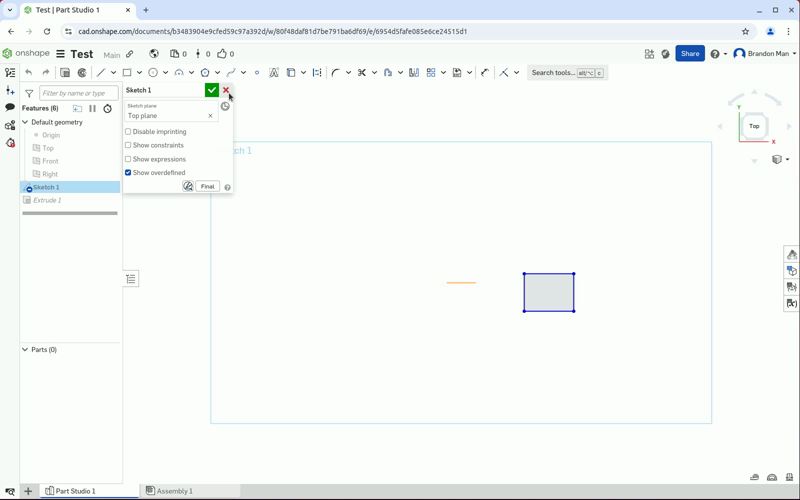
key(shift+s)
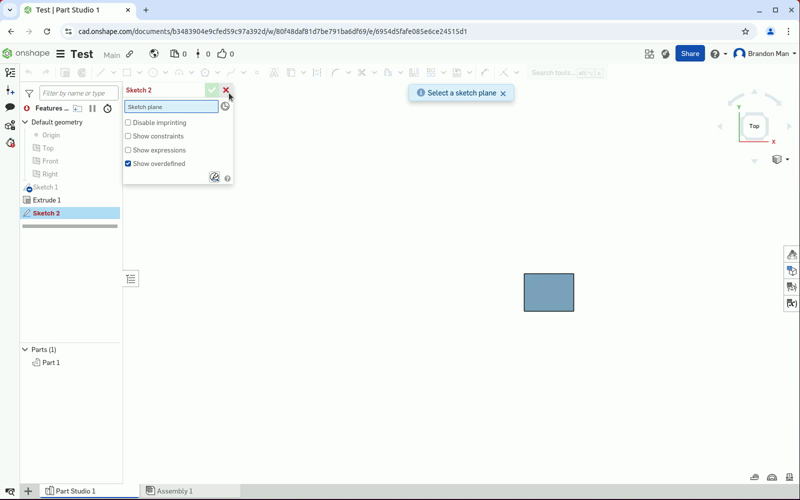
mouse_move(73, 150)
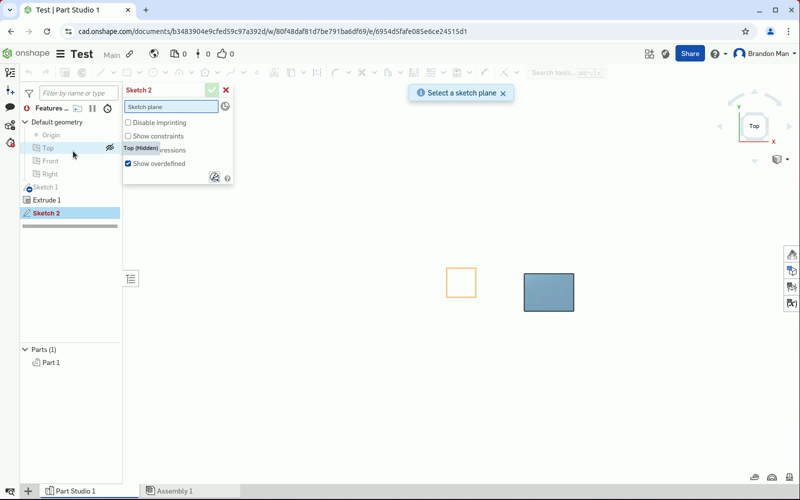
click(73, 150)
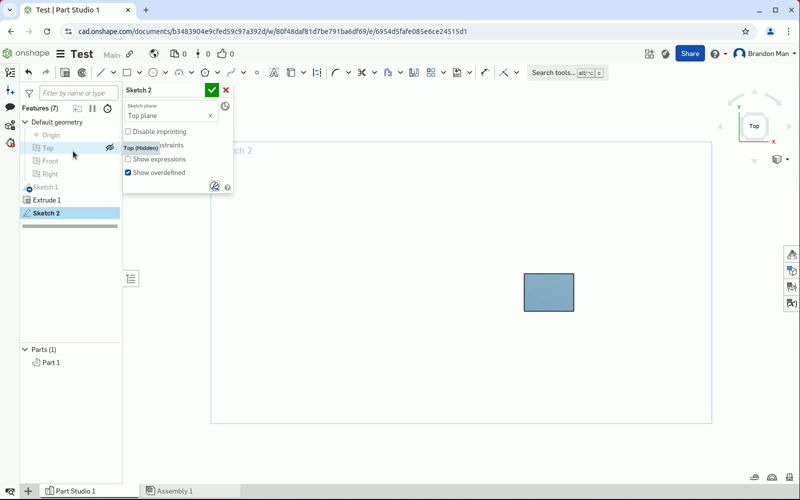
mouse_move(73, 352)
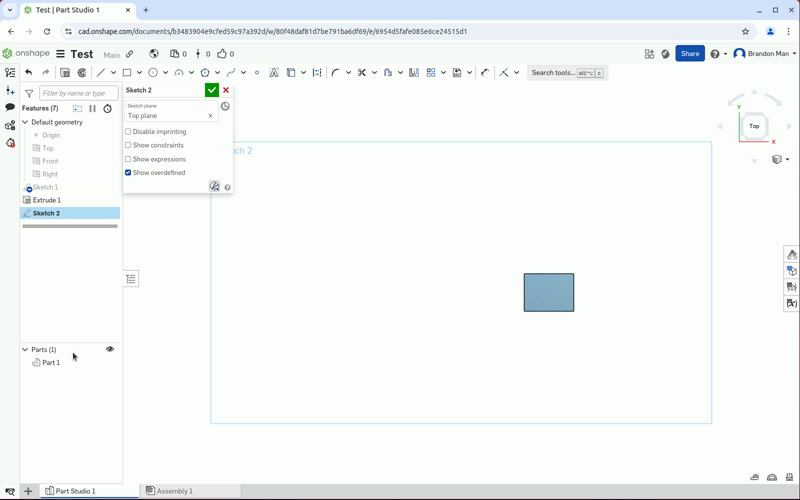
key(y)
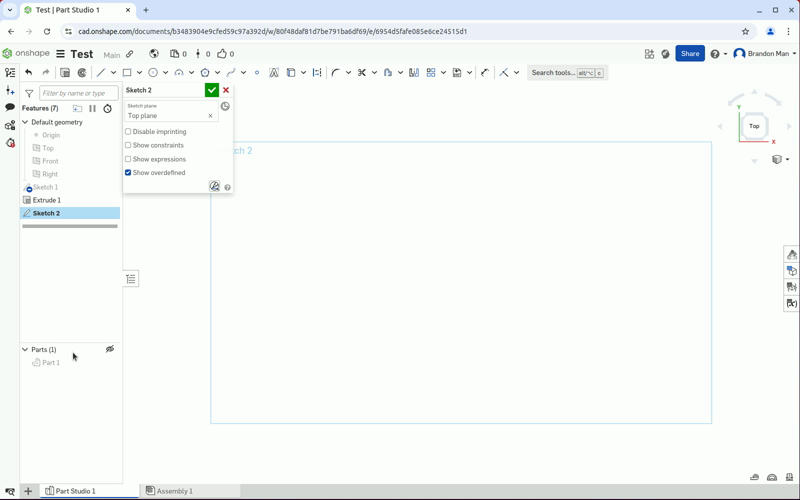
key(l)
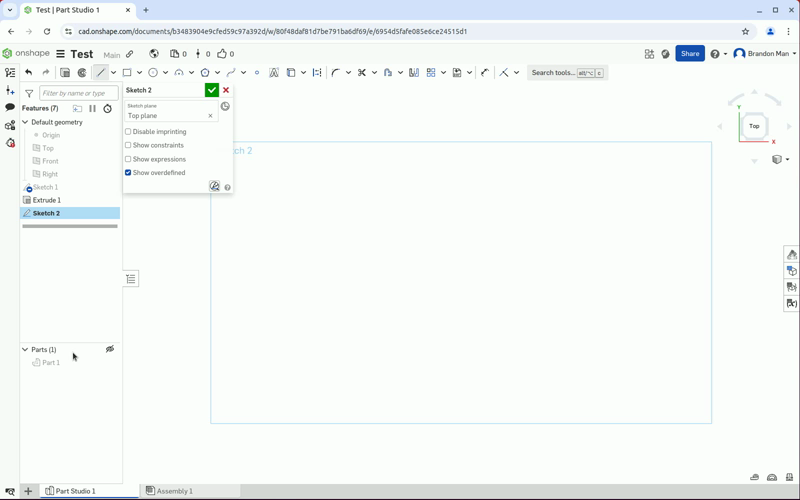
key_down(shift)
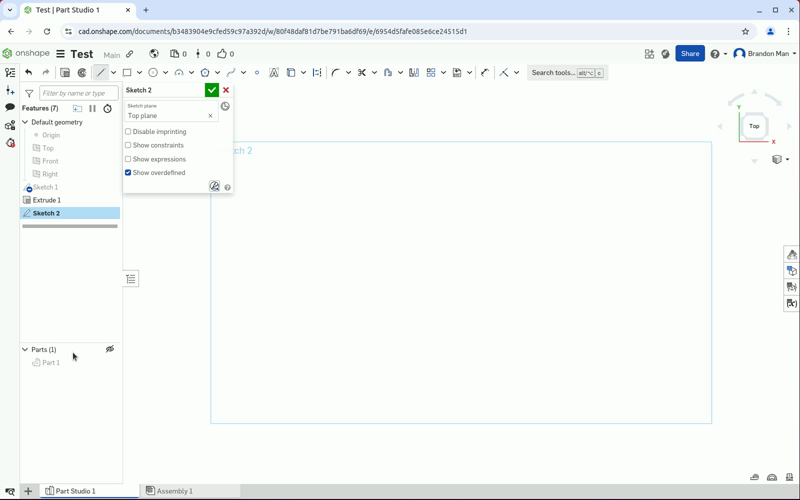
mouse_move(433, 308)
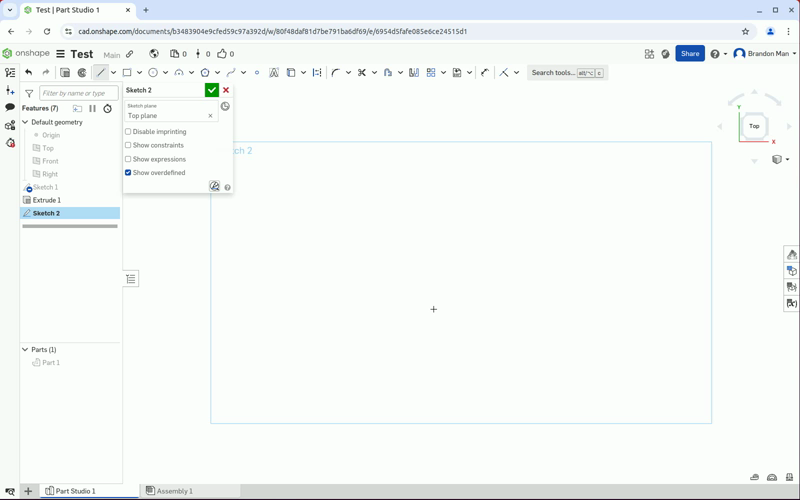
click(433, 308)
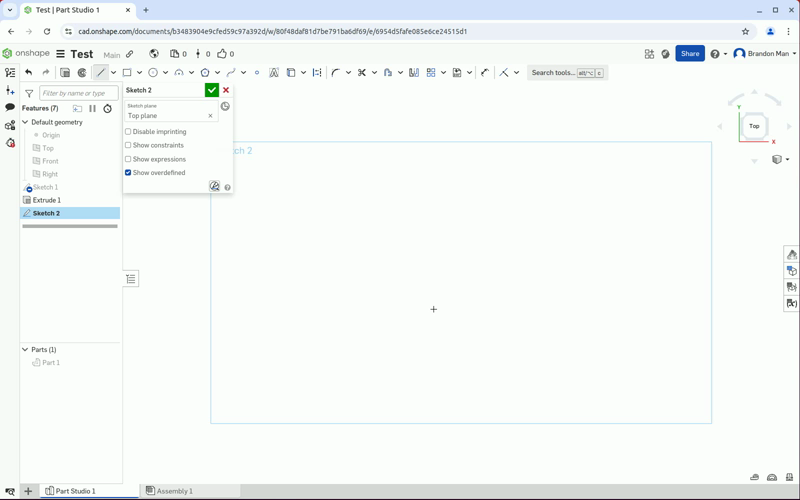
key_up(shift)
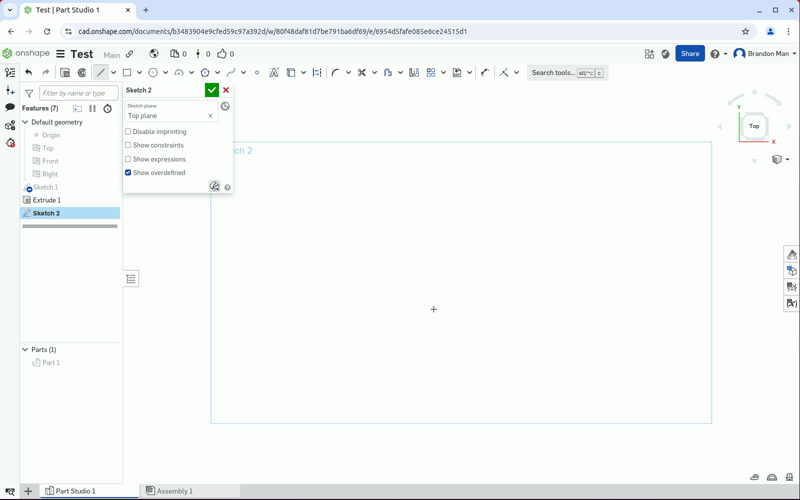
key_down(shift)
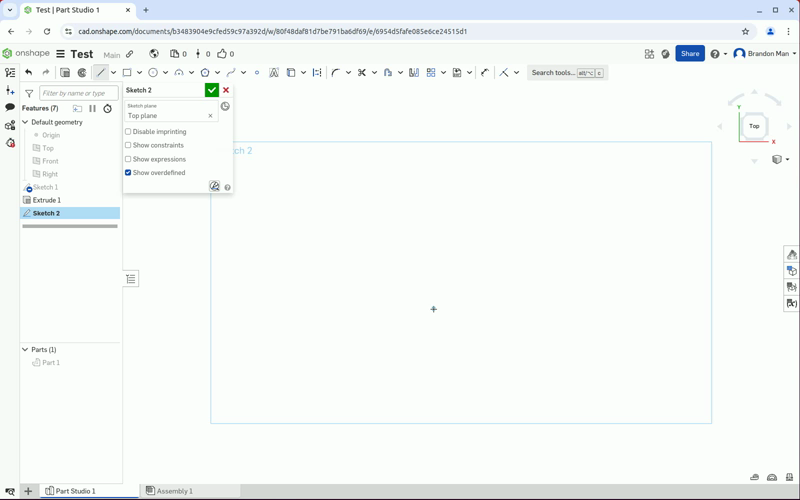
mouse_move(507, 308)
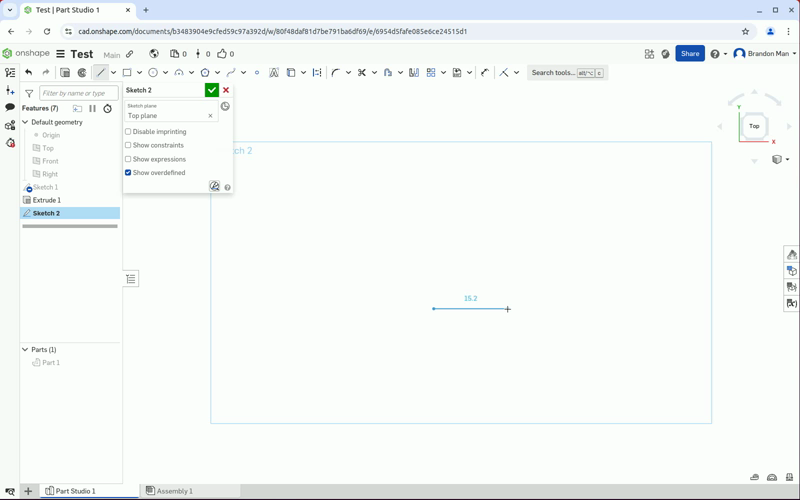
click(507, 308)
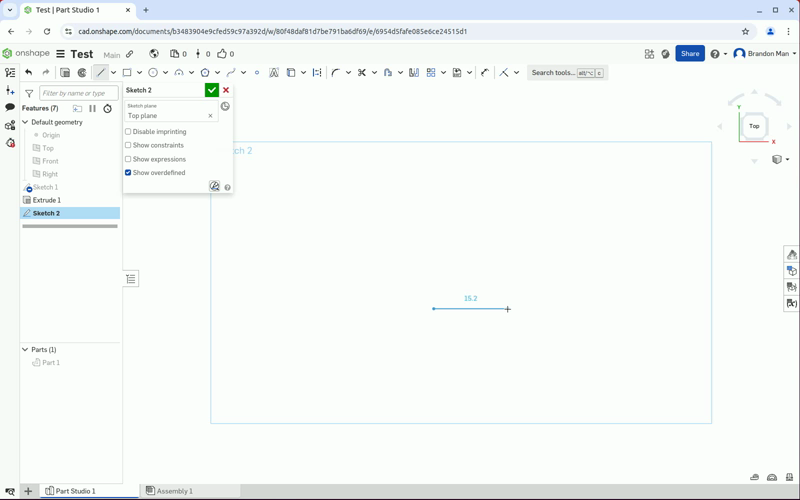
key_up(shift)
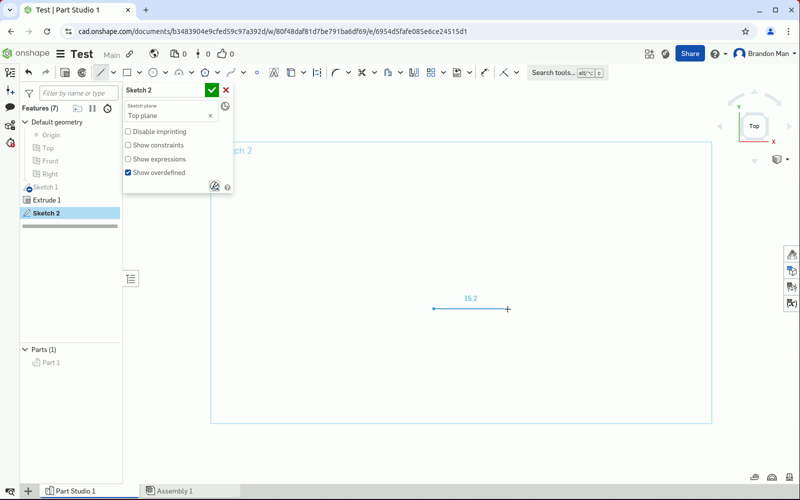
key_down(shift)
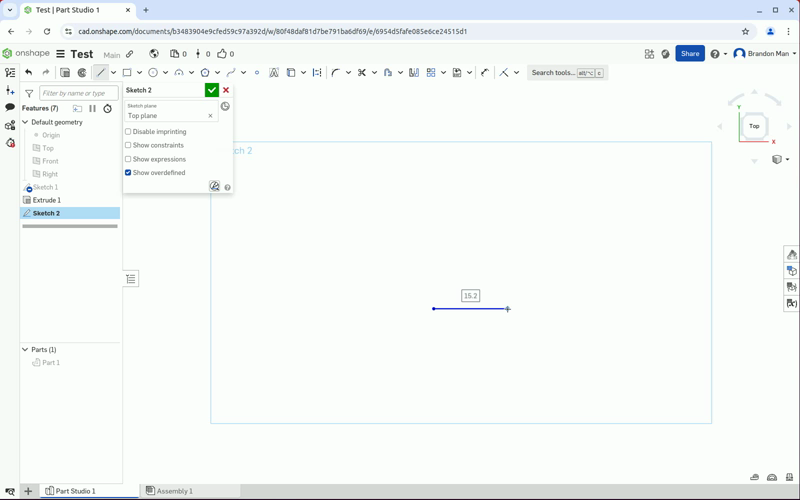
mouse_move(537, 308)
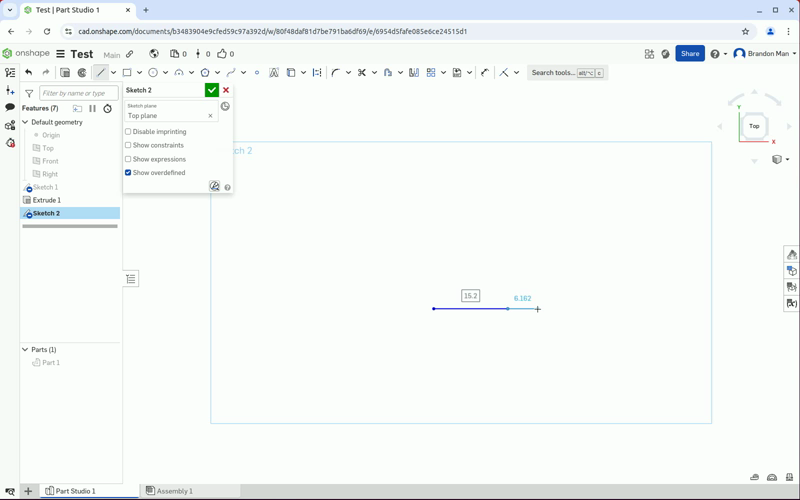
mouse_move(507, 259)
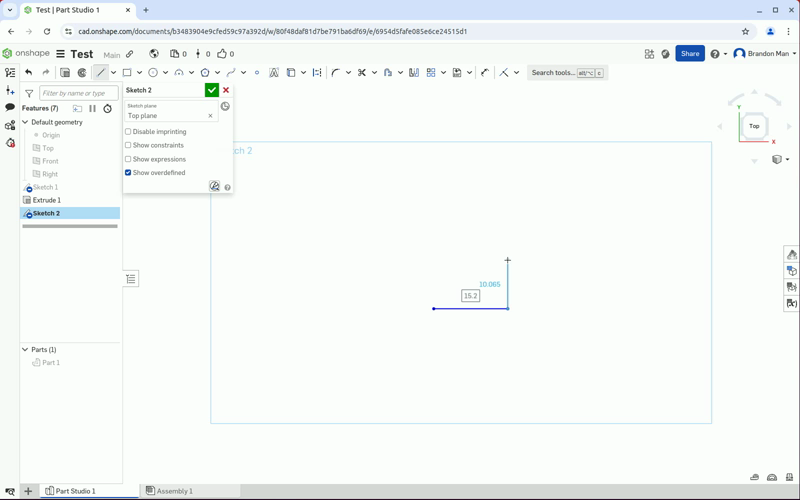
click(507, 259)
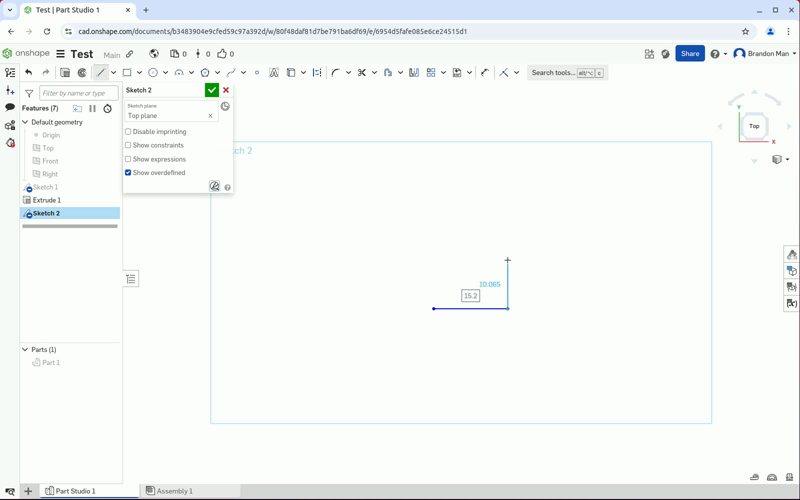
key_up(shift)
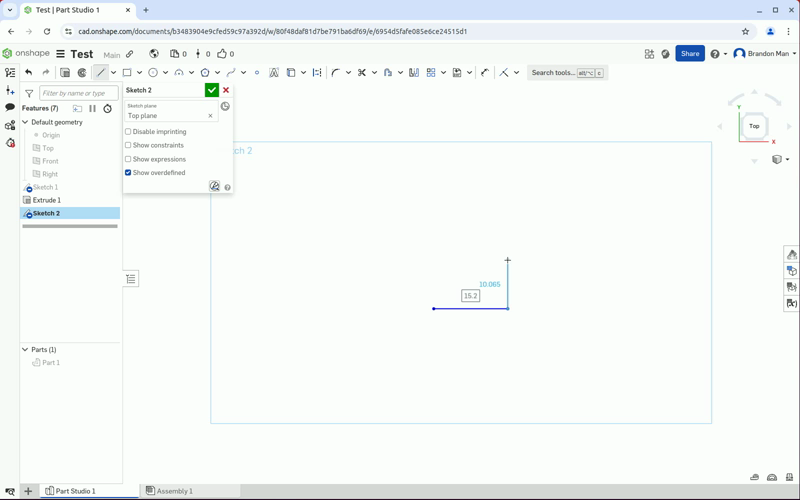
key_down(shift)
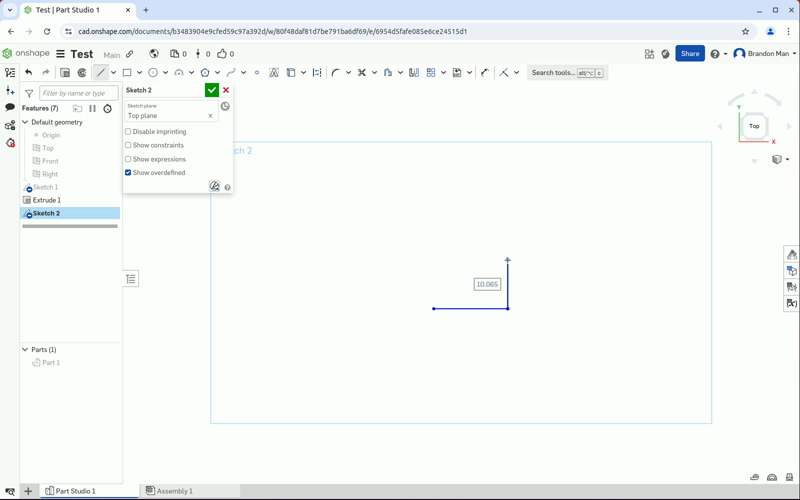
mouse_move(433, 259)
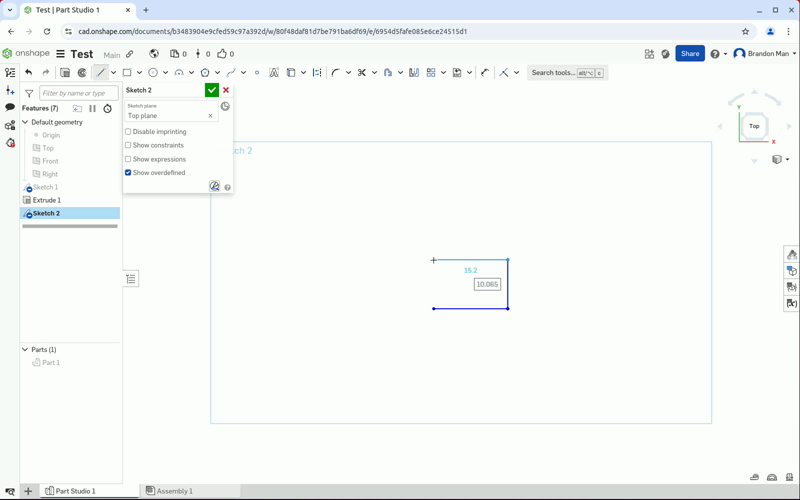
click(433, 259)
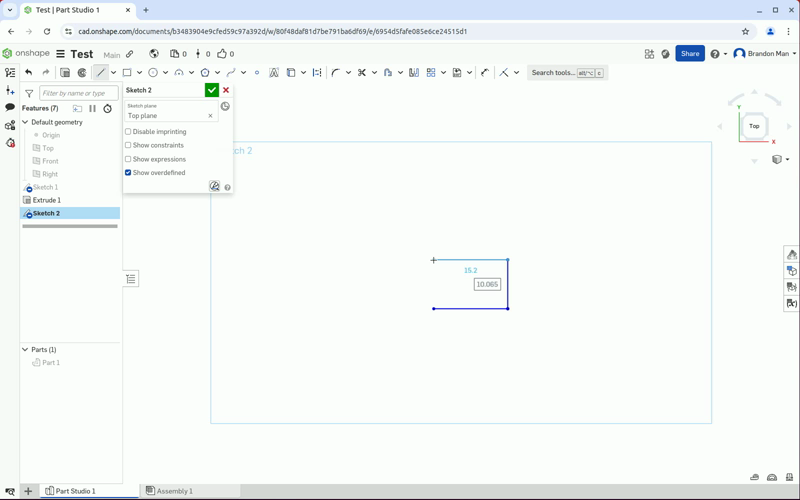
key_up(shift)
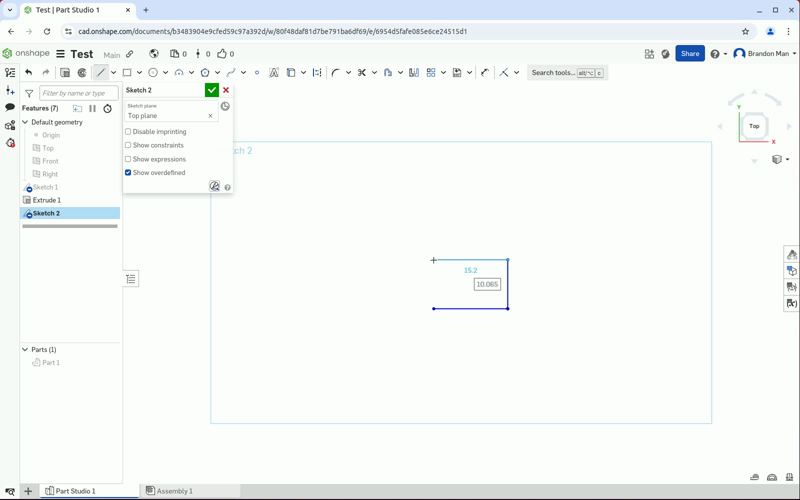
mouse_move(463, 259)
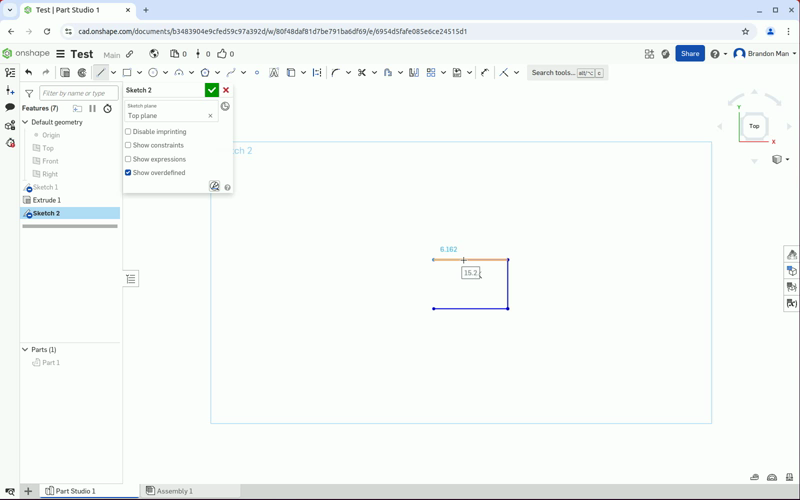
key_down(shift)
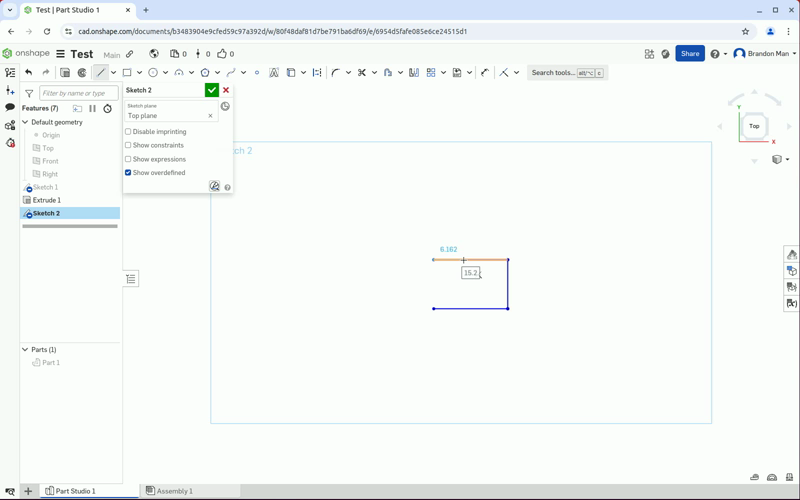
mouse_move(433, 308)
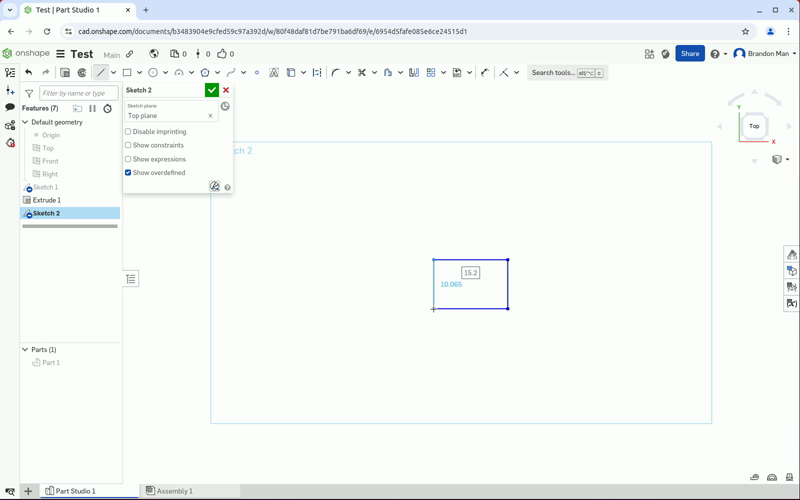
key_up(shift)
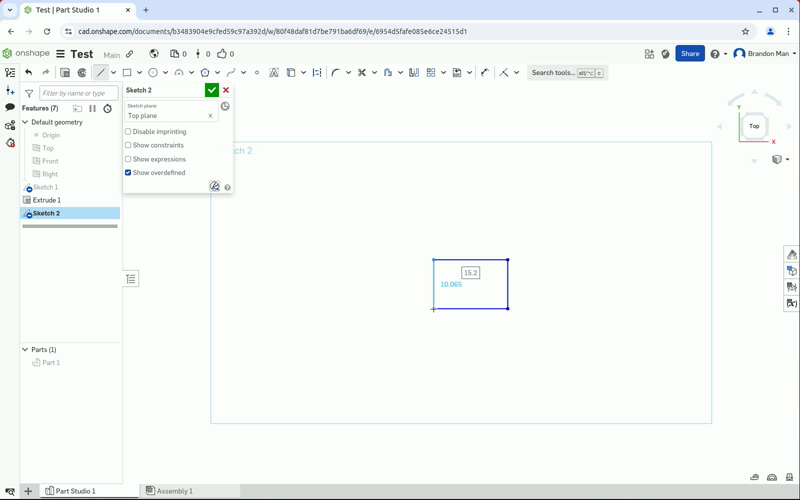
click(433, 308)
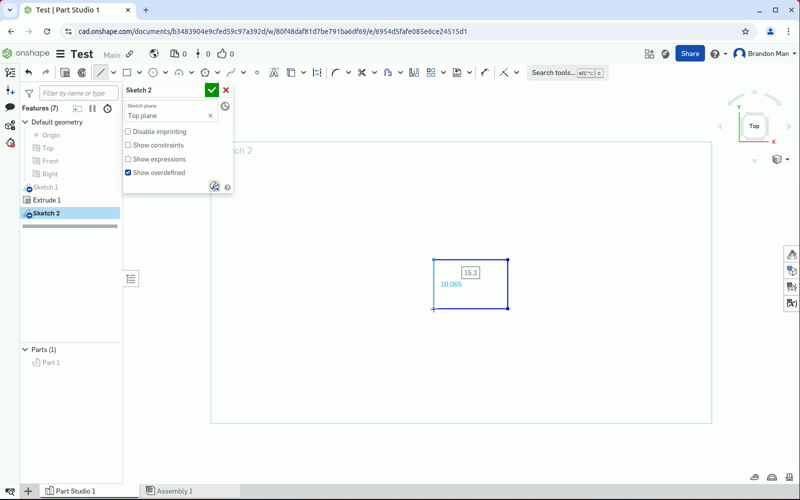
key(esc)
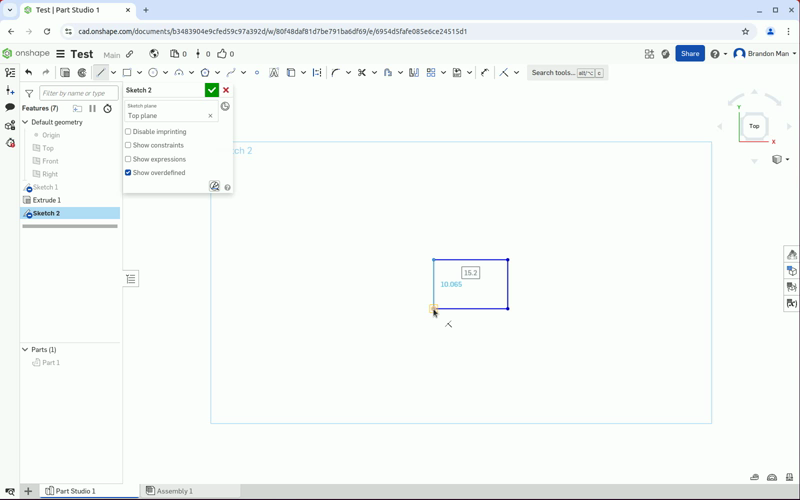
mouse_move(488, 286)
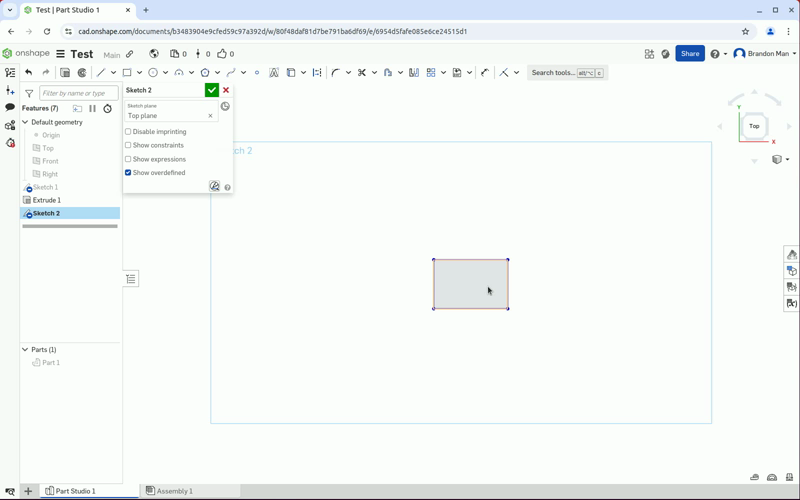
click(488, 286)
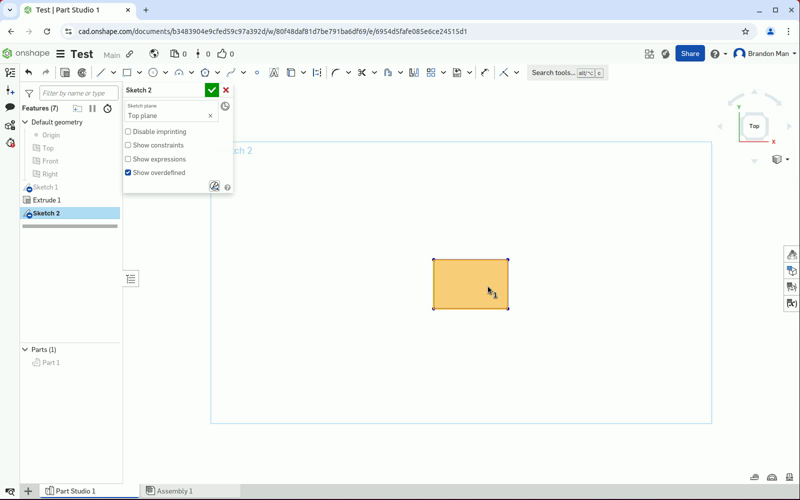
mouse_move(73, 352)
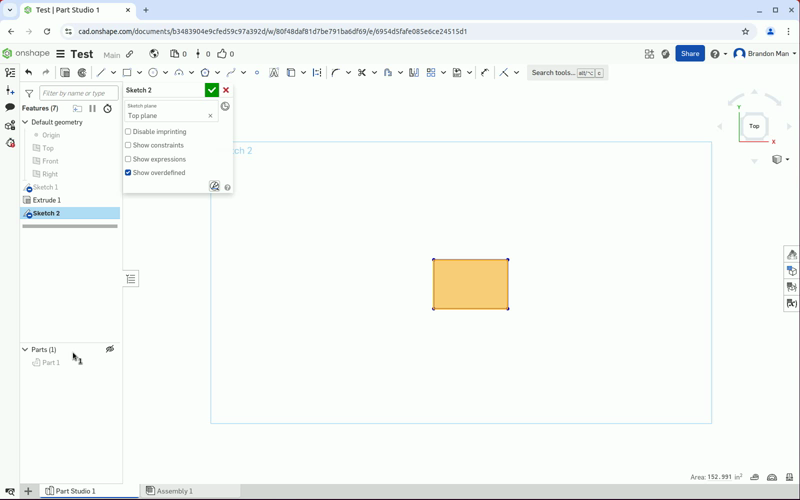
key(shift+y)
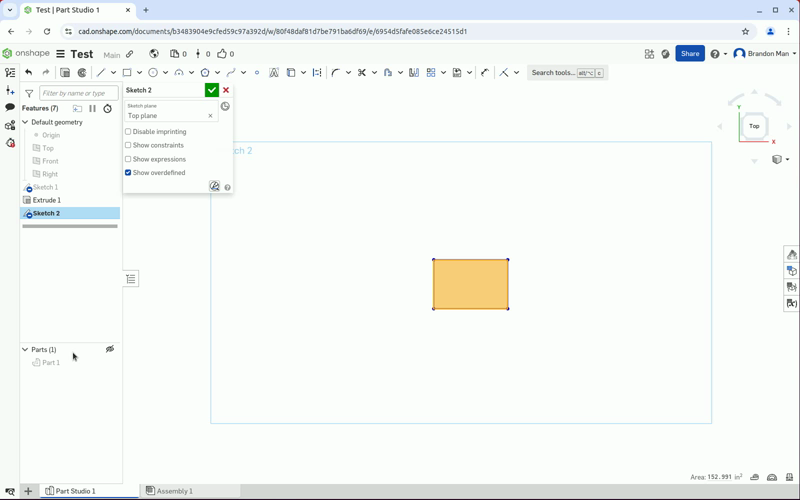
key(shift+e)
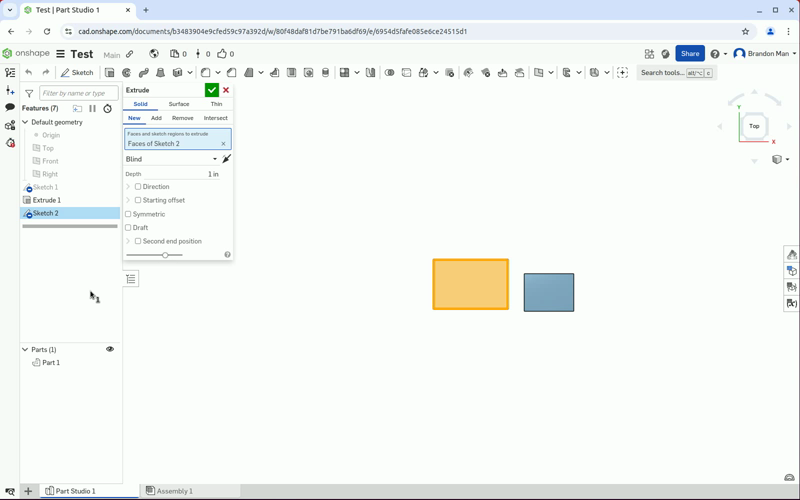
mouse_move(143, 106)
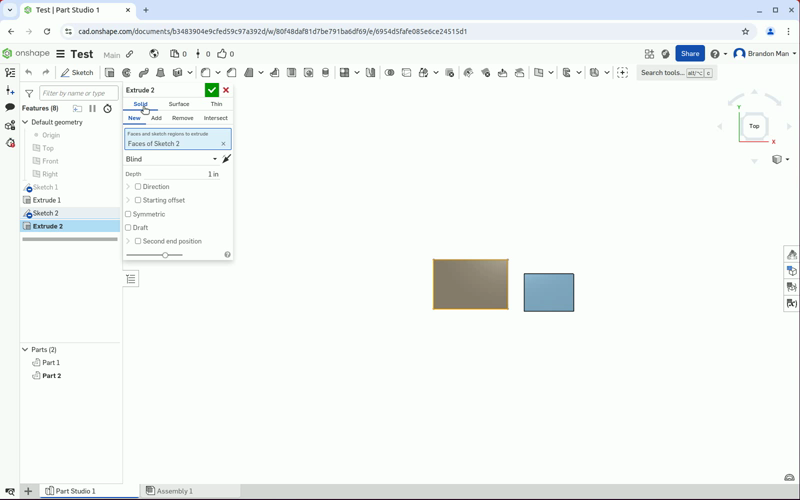
click(143, 106)
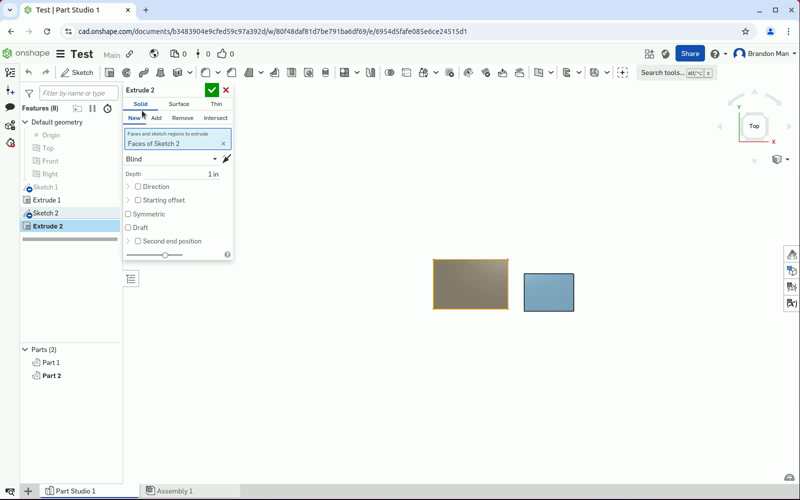
mouse_move(137, 120)
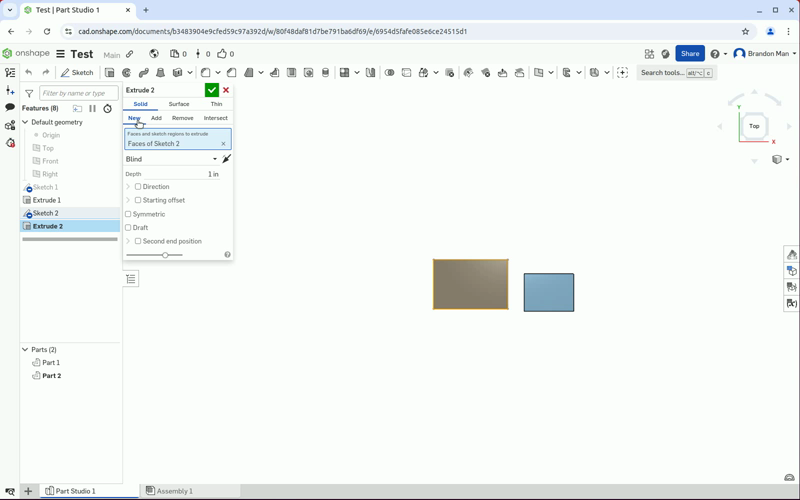
click(137, 120)
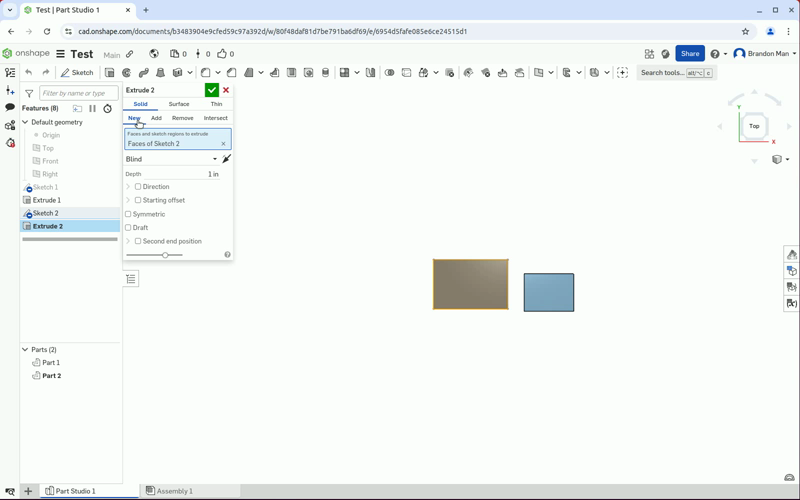
key(tab, 4)
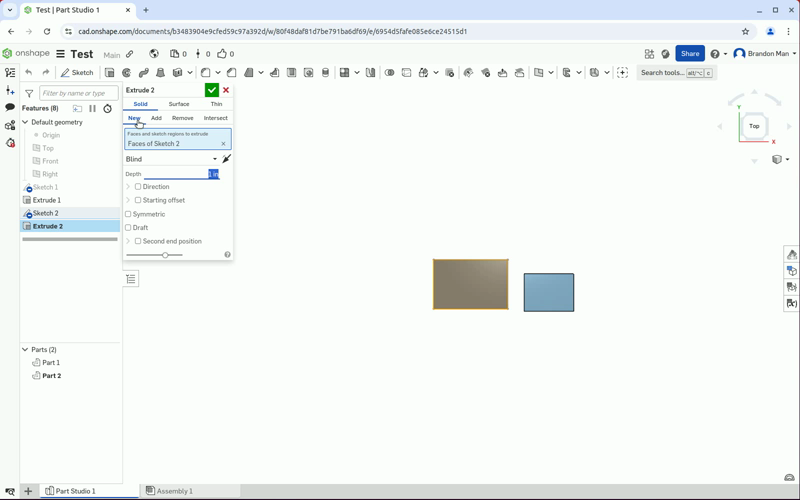
text(2.407)
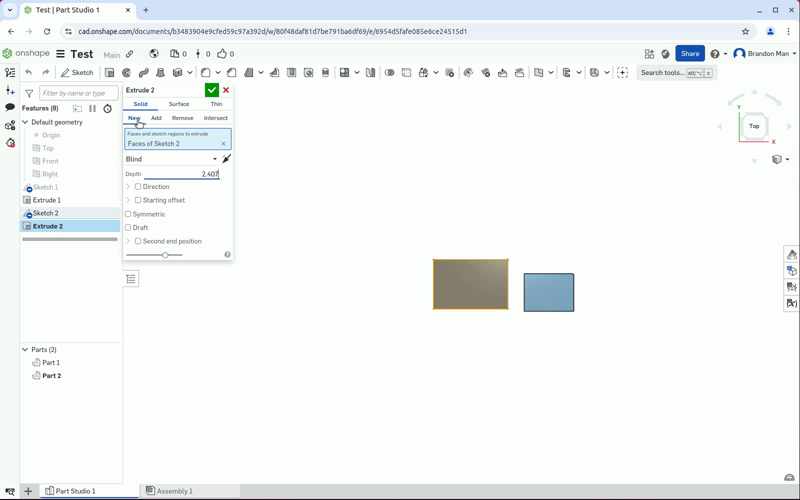
key(enter)
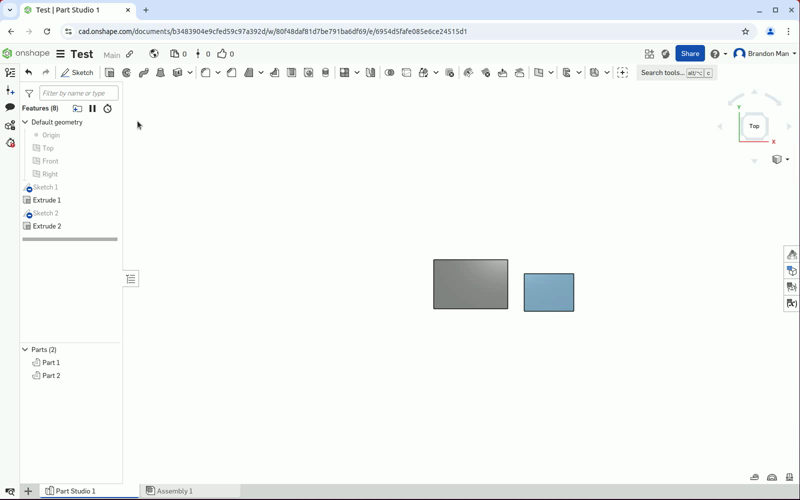
key(shift+h)
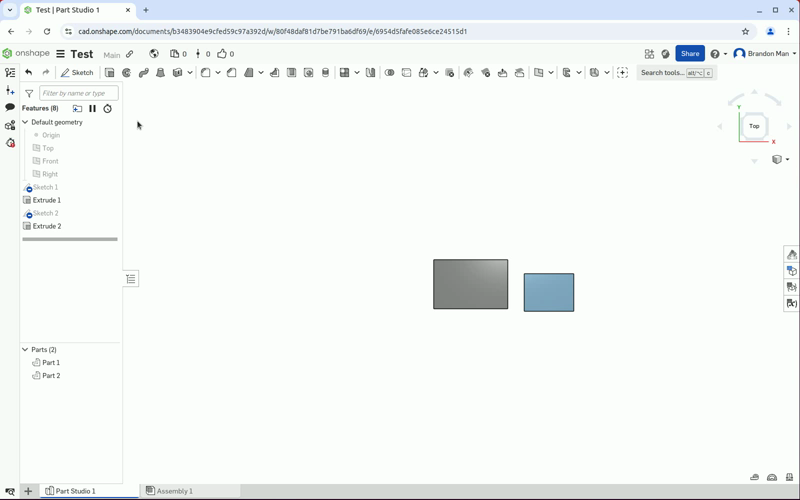
key(shift+h)
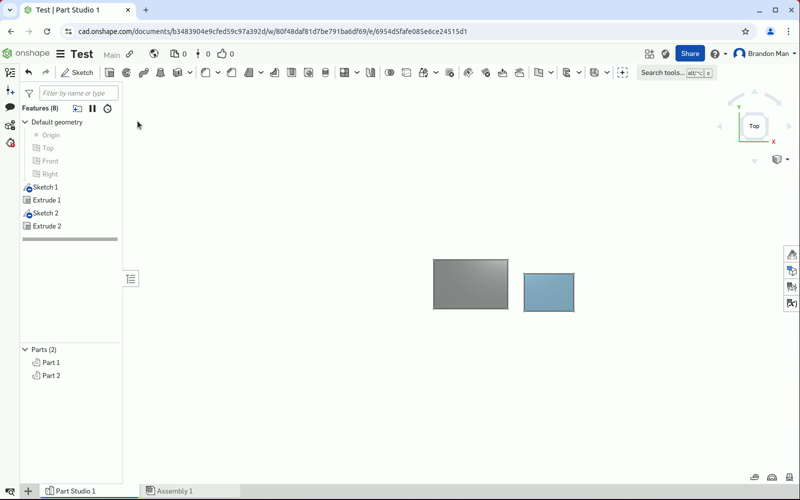
key(shift+7)
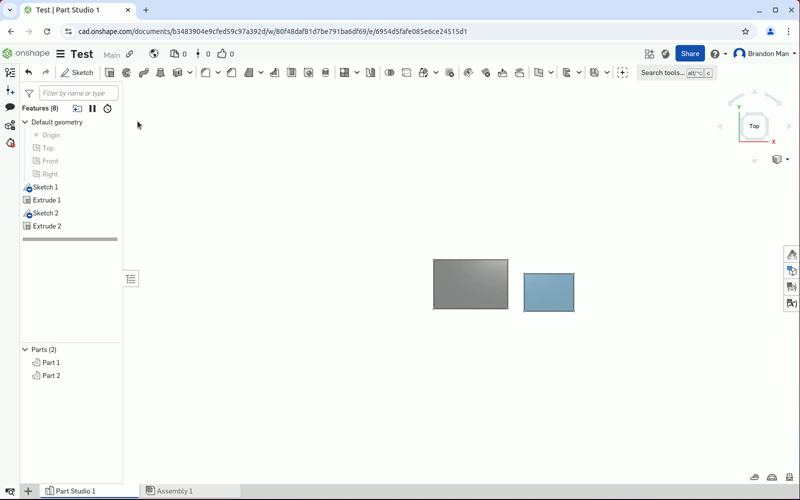
key(up, 3)
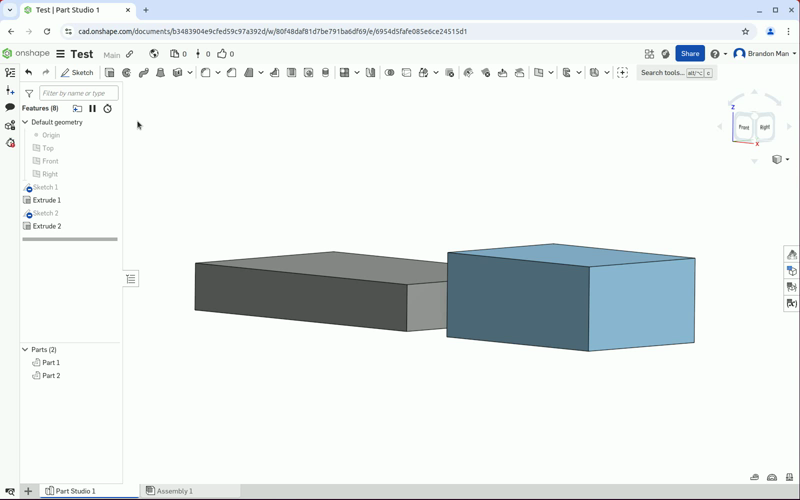
key(left, 3)
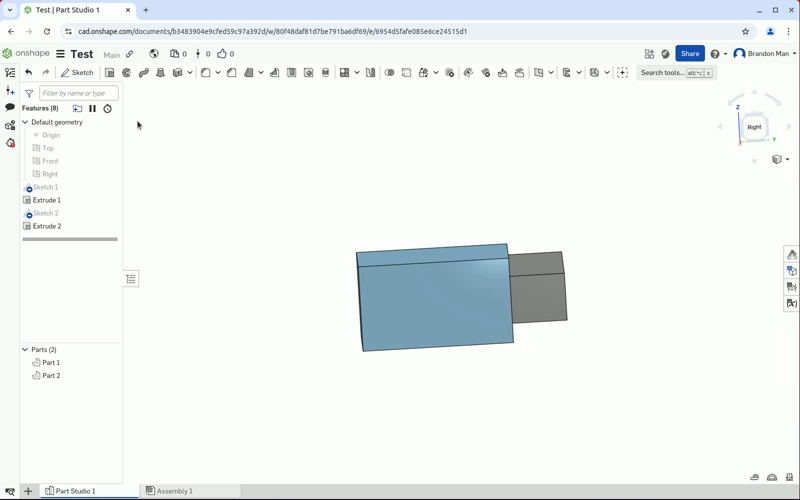
key(right, 3)
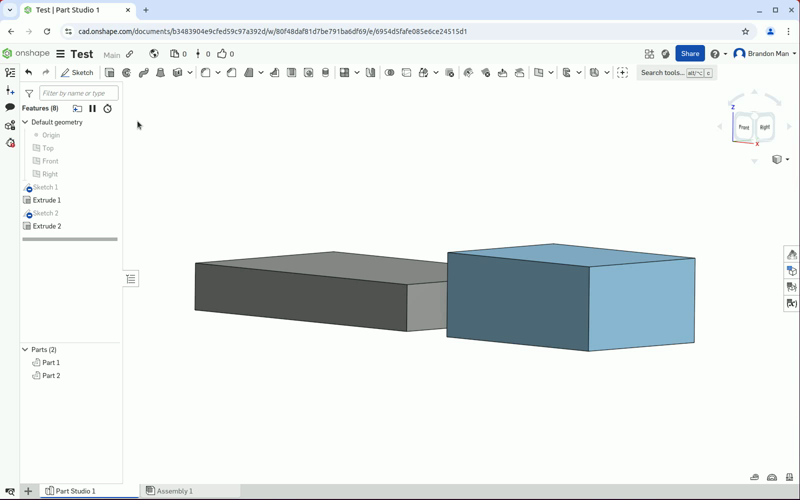
key(down, 3)
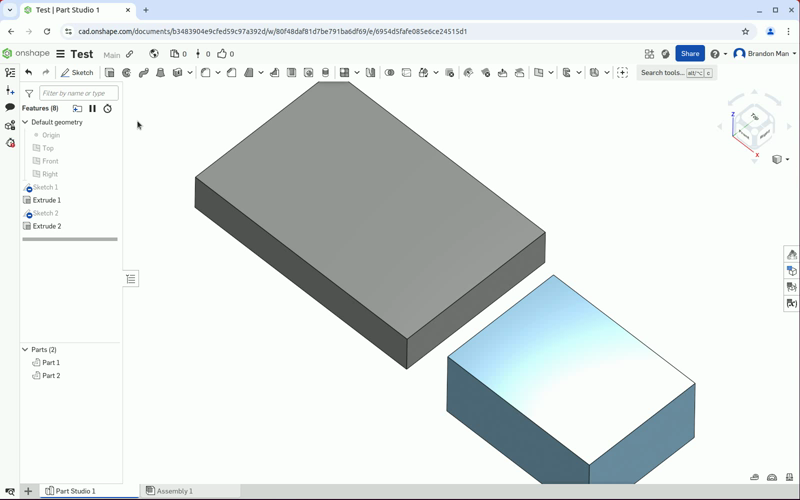
mouse_move(73, 189)
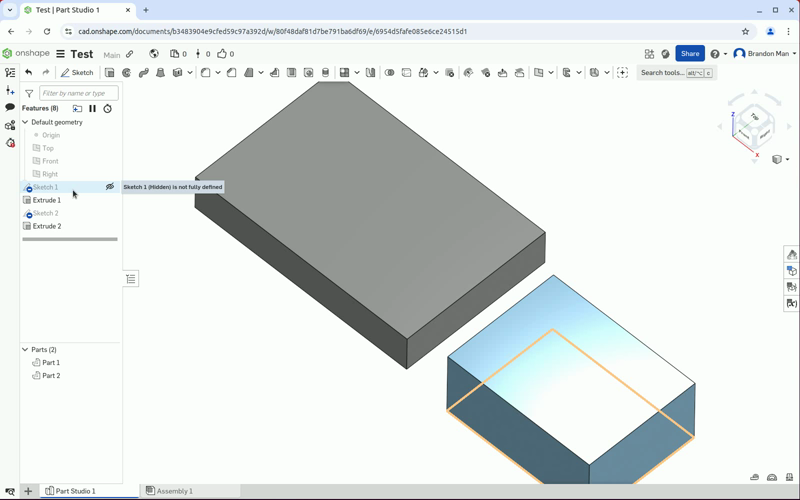
click(73, 189)